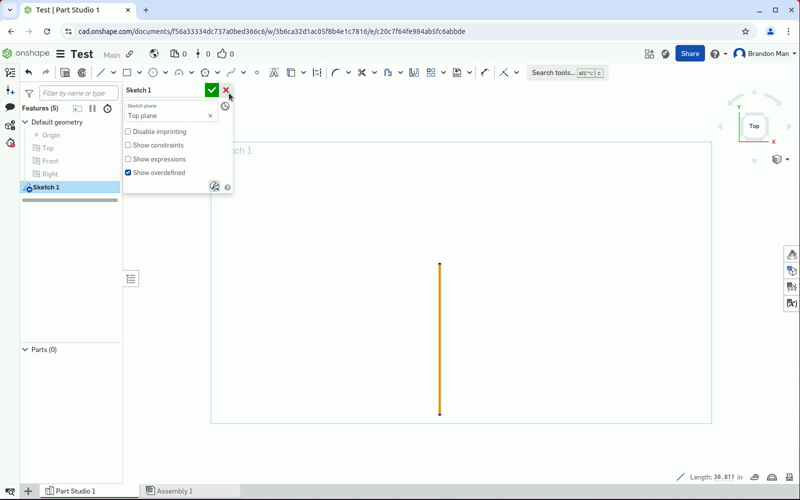
key(shift+h)
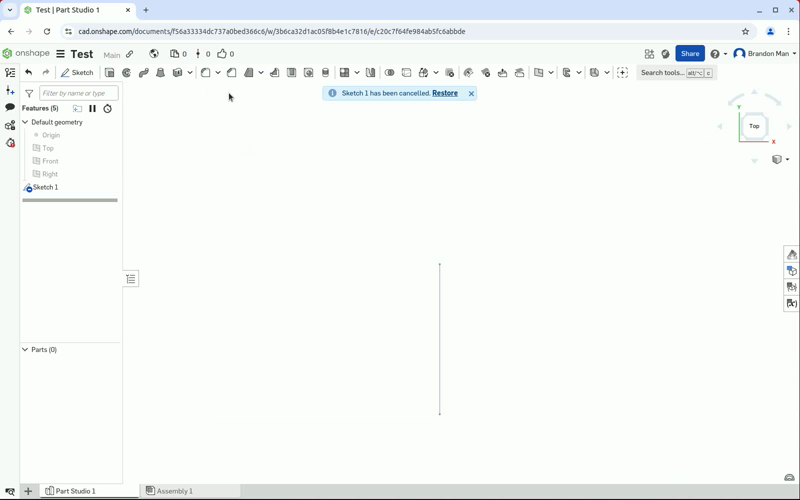
key(shift+s)
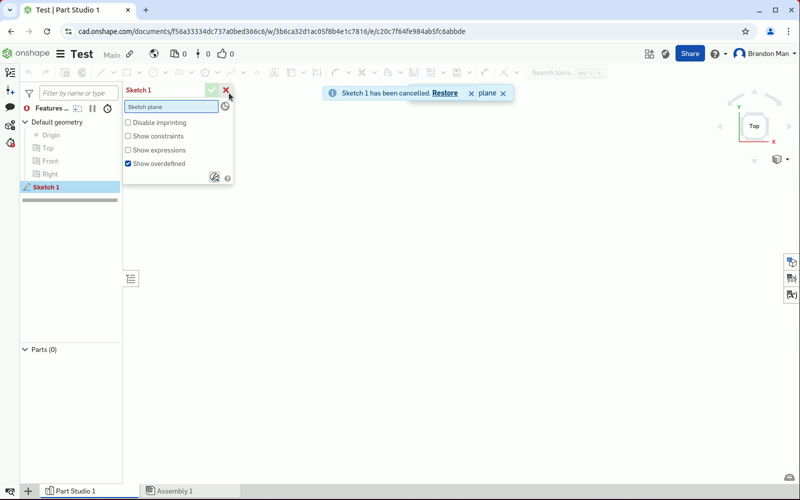
mouse_move(73, 150)
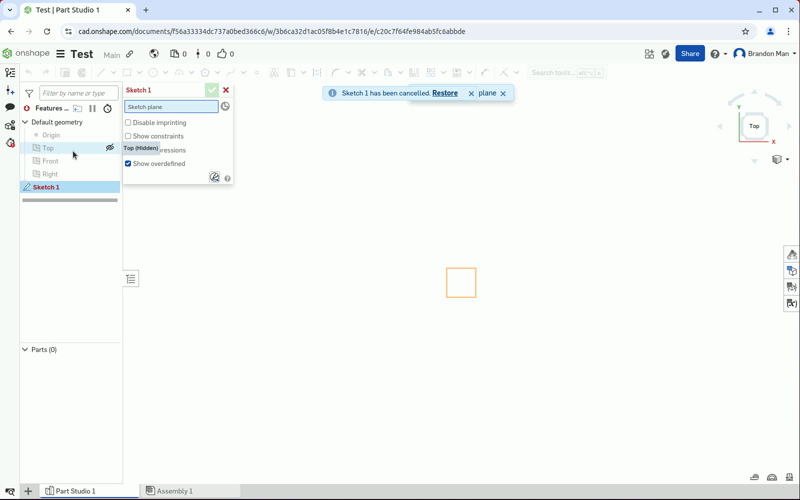
click(73, 150)
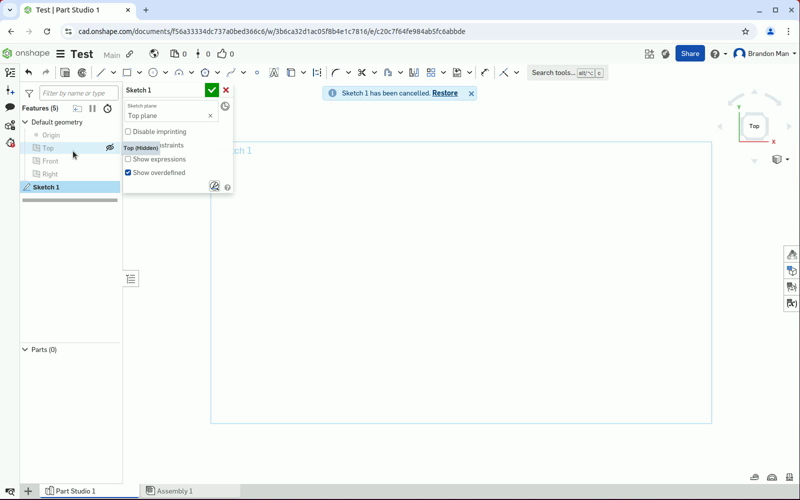
mouse_move(73, 352)
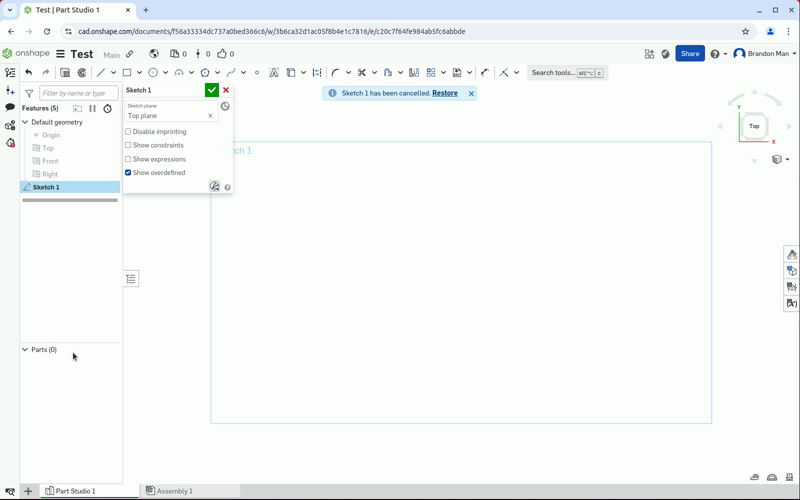
key(y)
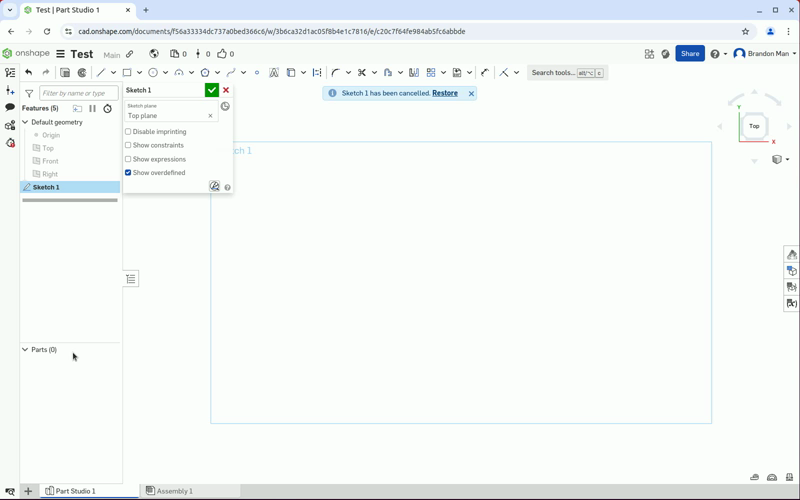
key(c)
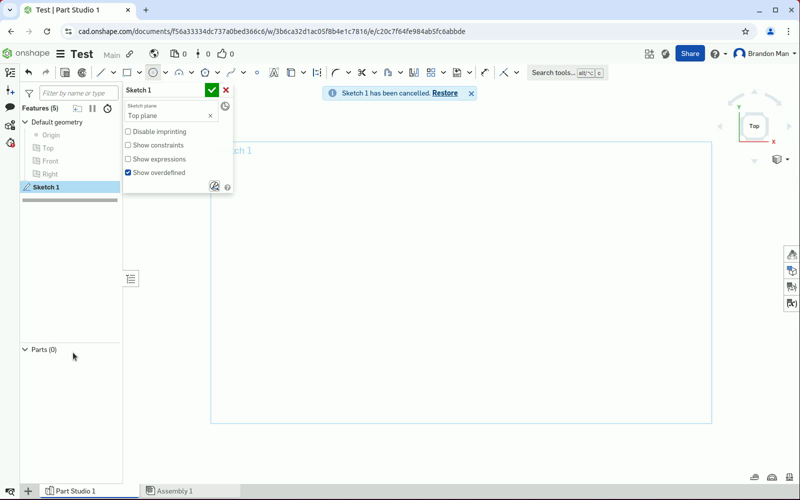
key_down(shift)
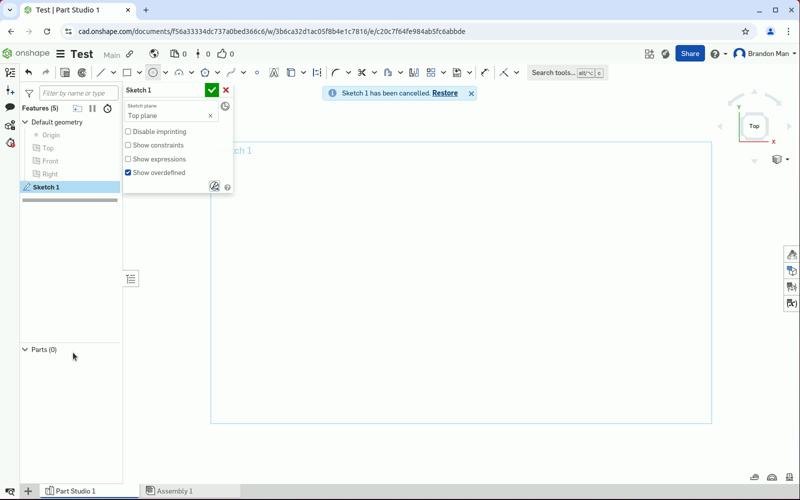
mouse_move(461, 282)
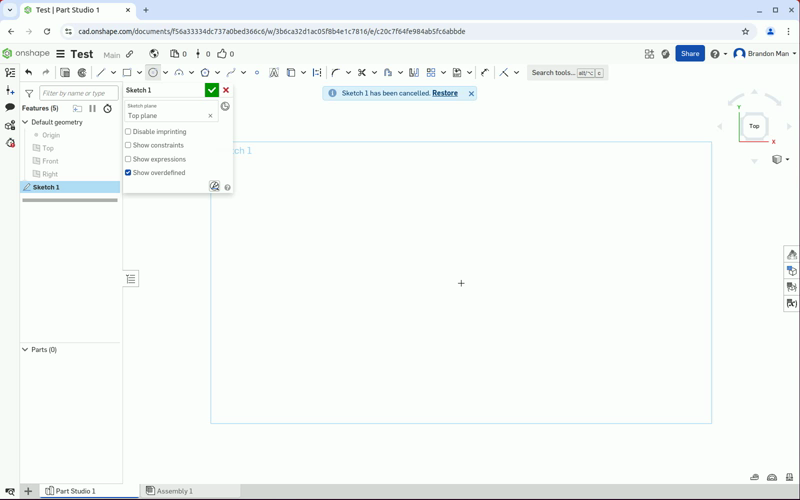
click(461, 282)
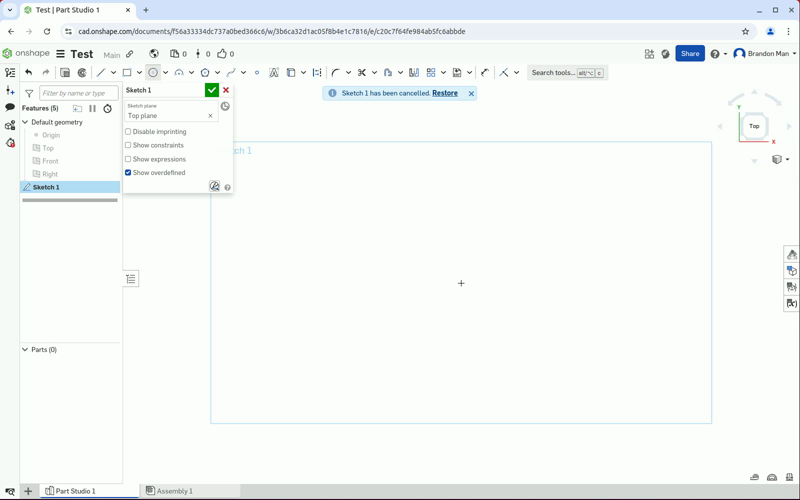
key_up(shift)
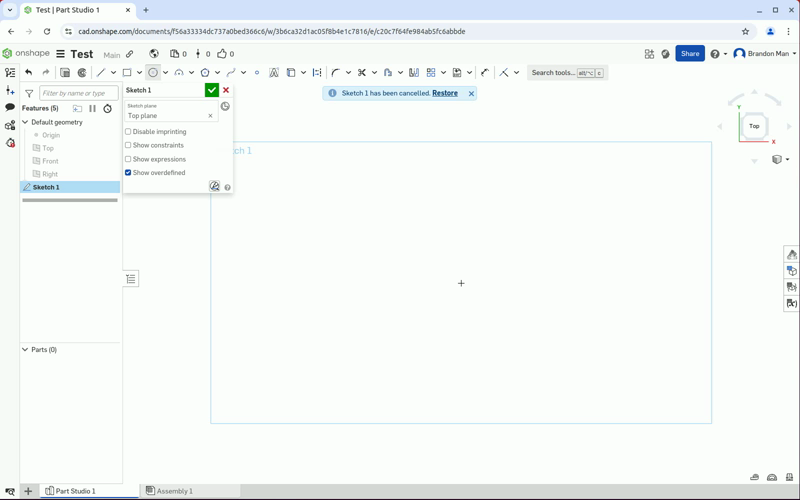
mouse_move(521, 282)
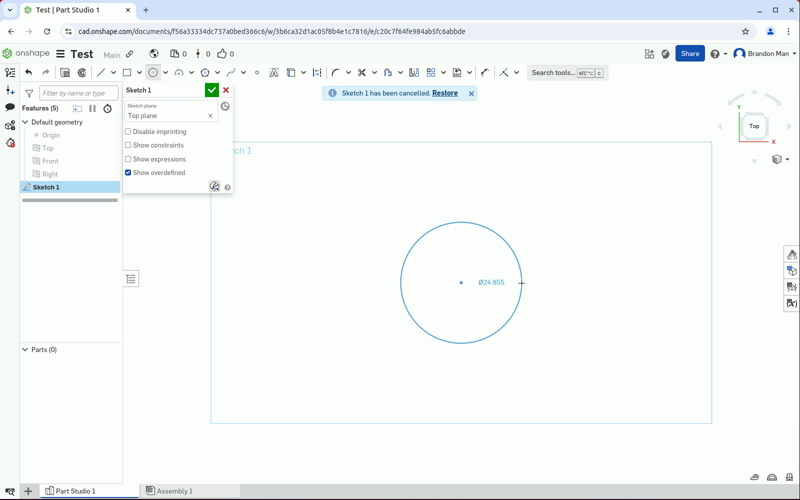
click(521, 282)
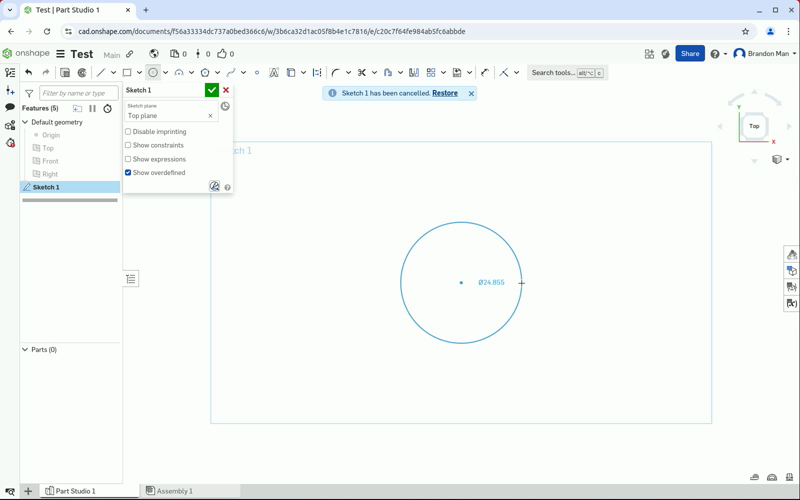
key(esc)
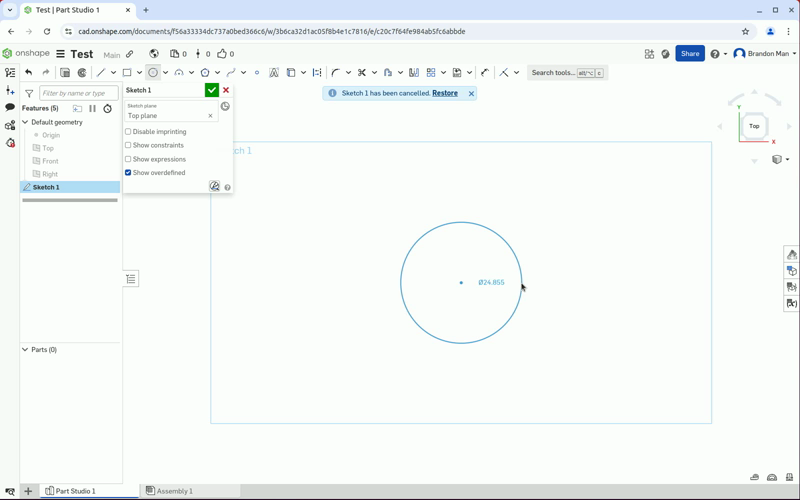
key(c)
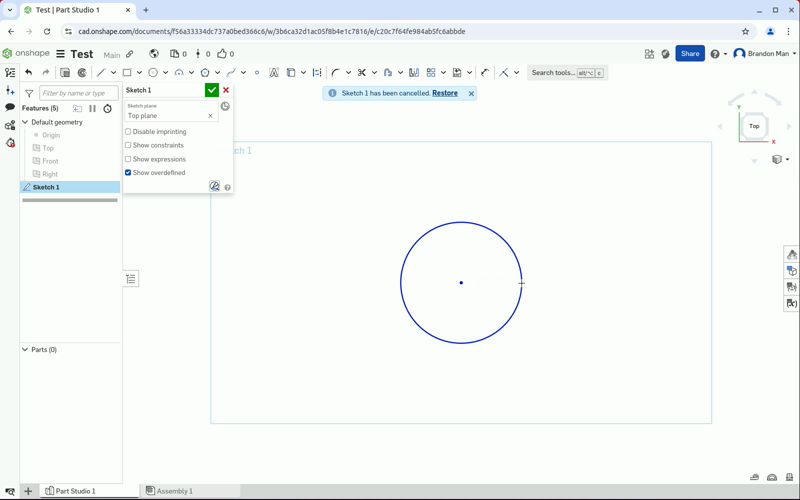
key_down(shift)
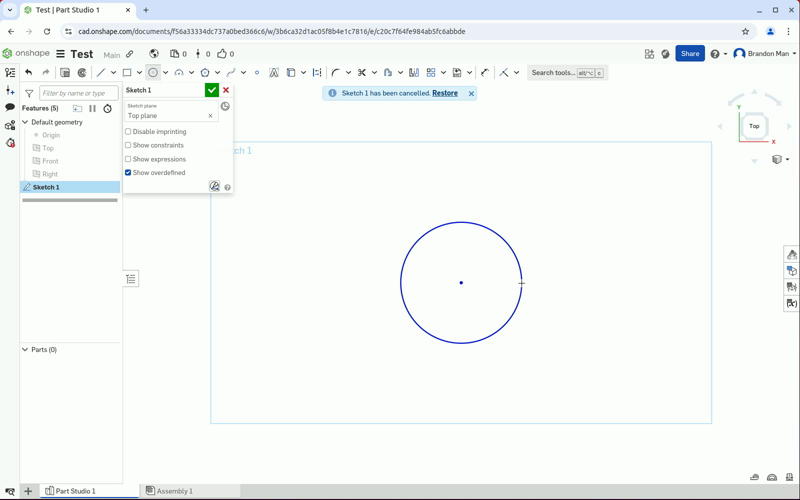
mouse_move(461, 282)
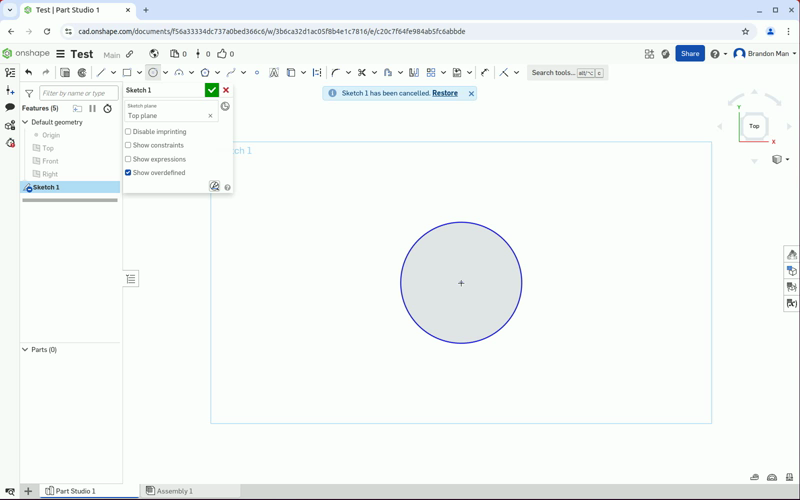
click(461, 282)
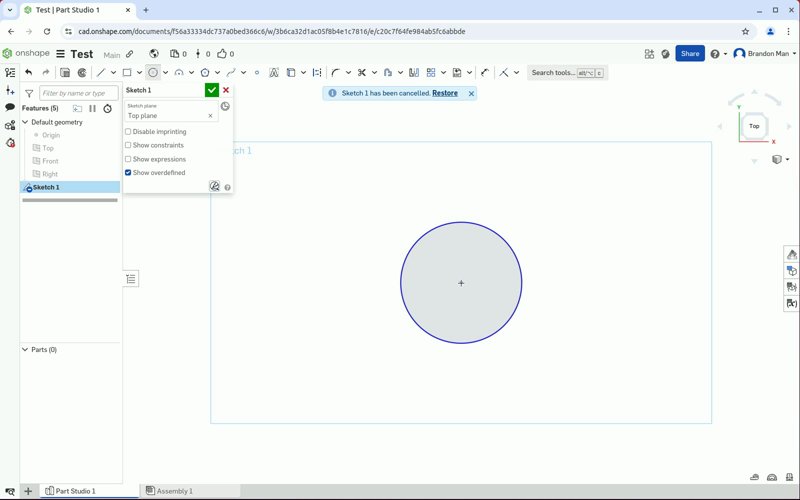
key_up(shift)
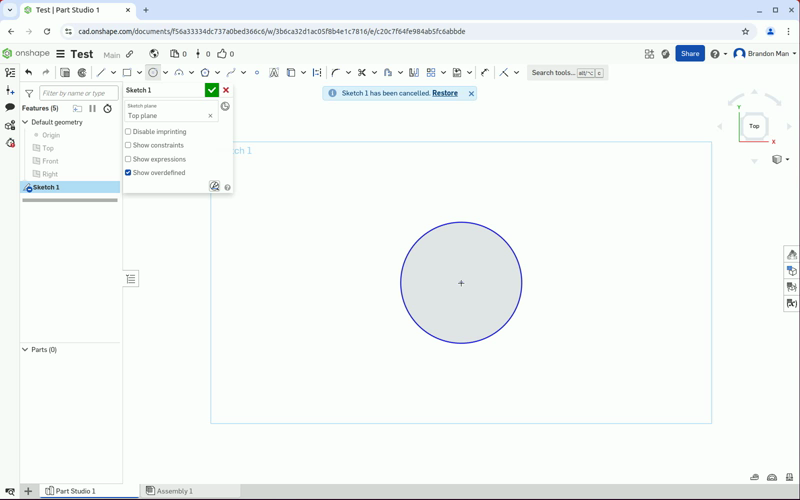
mouse_move(501, 282)
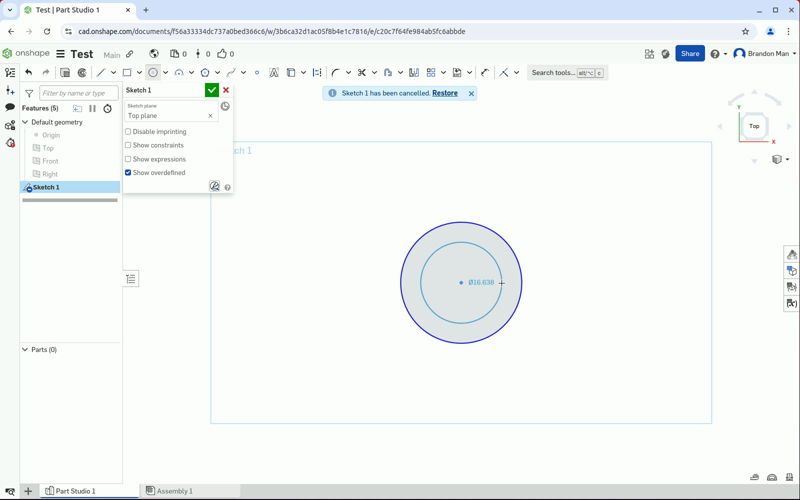
click(501, 282)
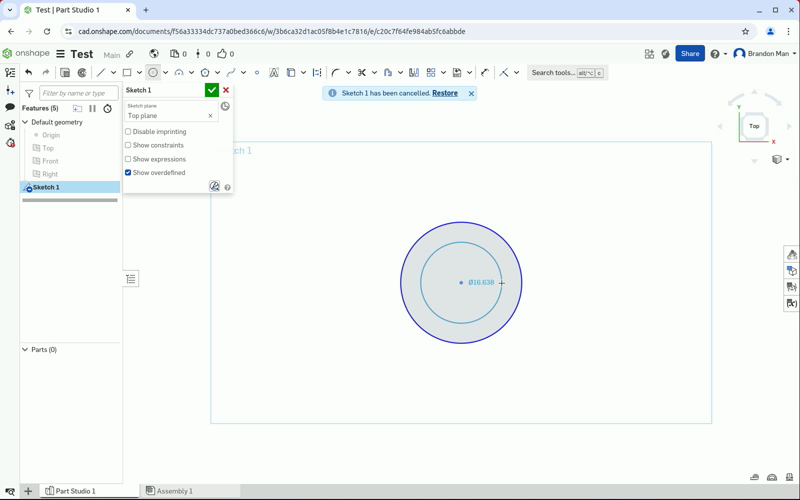
key(esc)
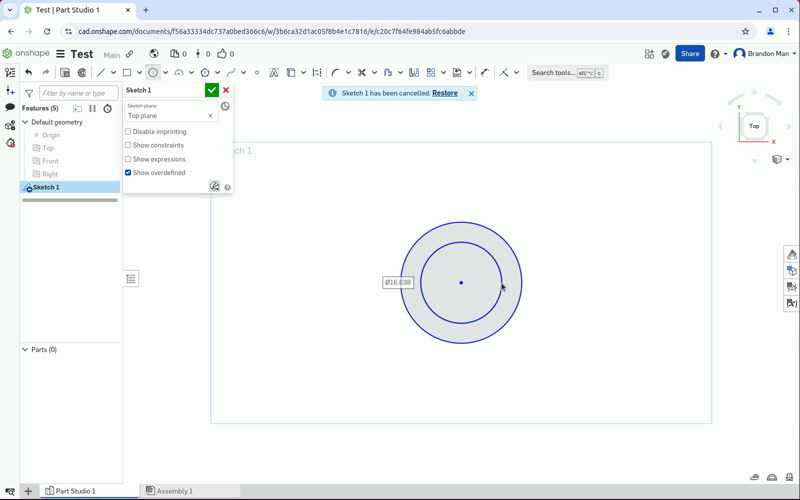
mouse_move(421, 307)
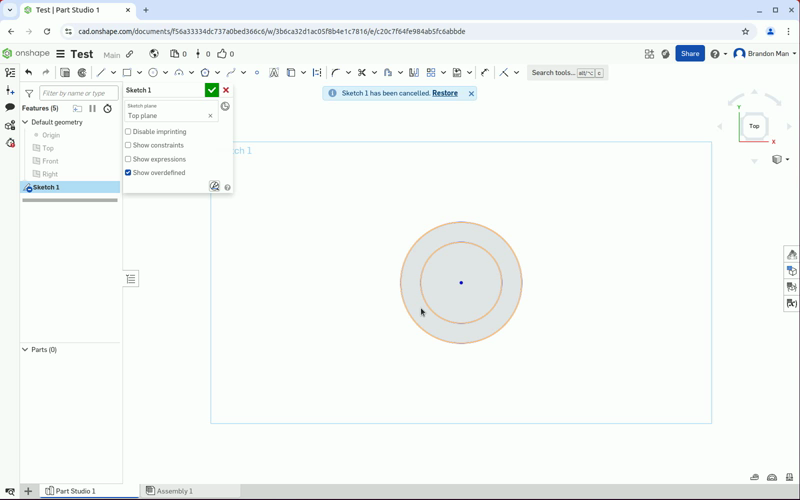
click(421, 307)
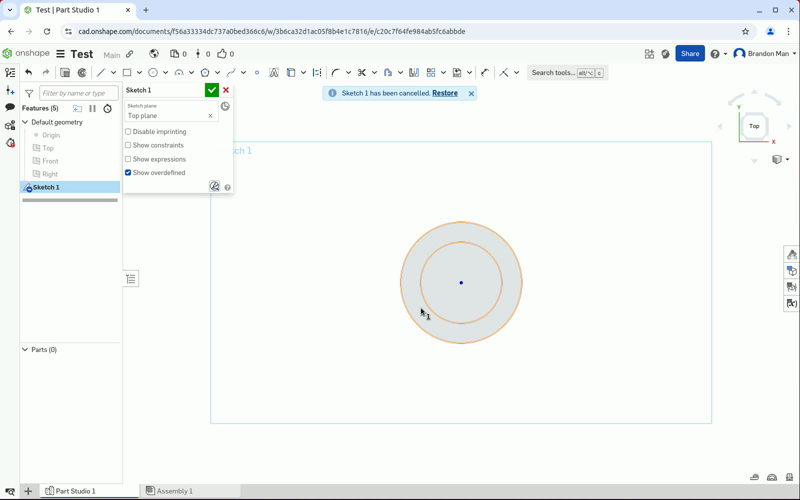
mouse_move(73, 352)
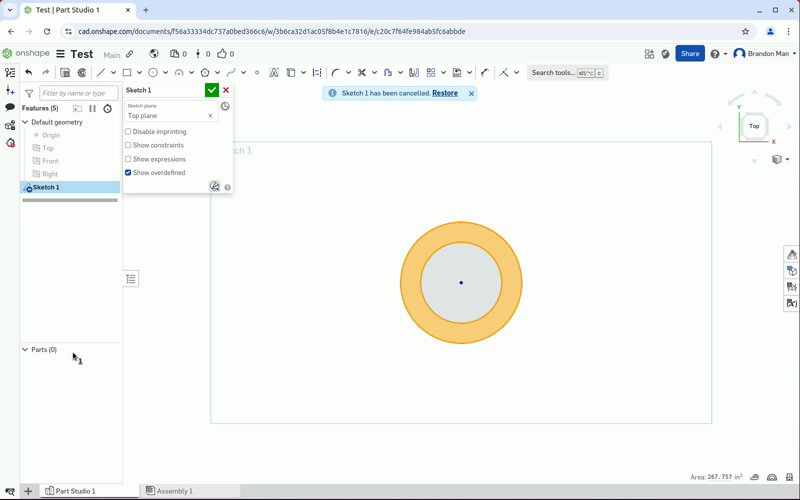
key(shift+y)
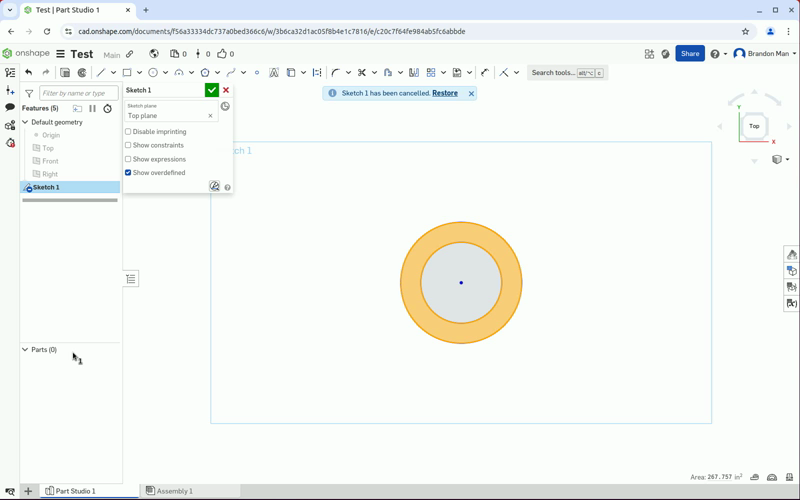
key(shift+e)
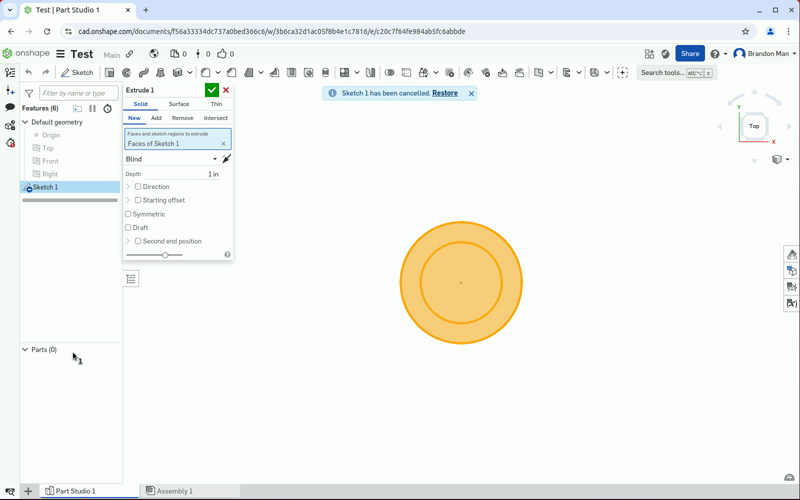
mouse_move(143, 106)
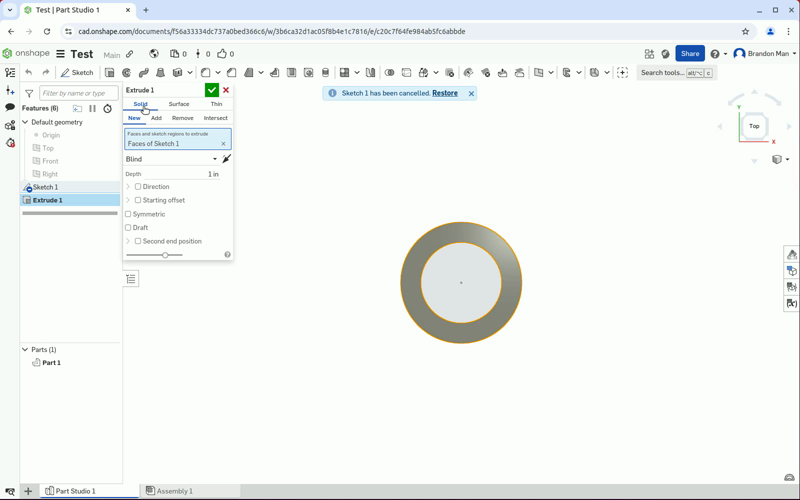
click(143, 106)
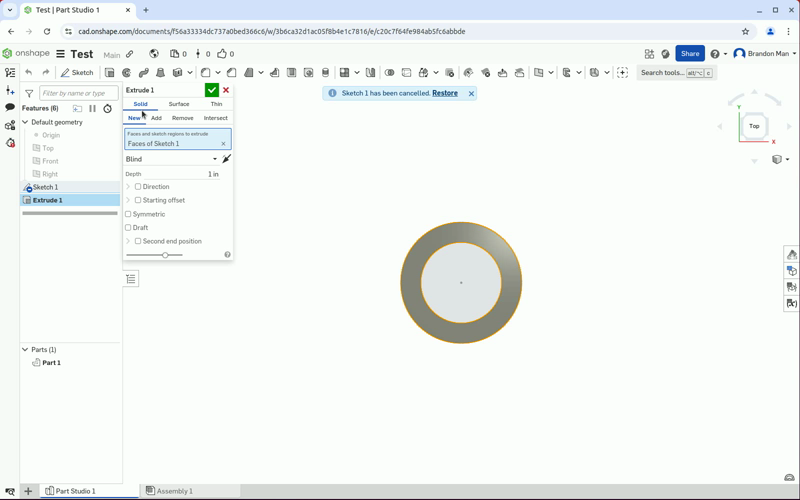
mouse_move(137, 120)
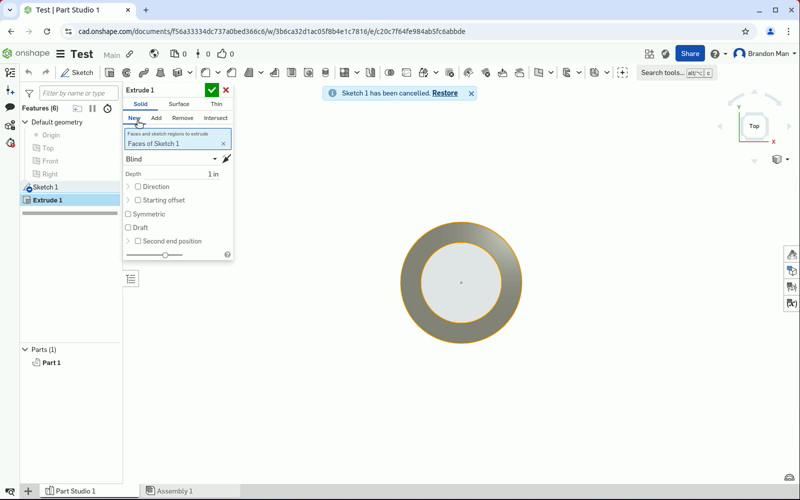
click(137, 120)
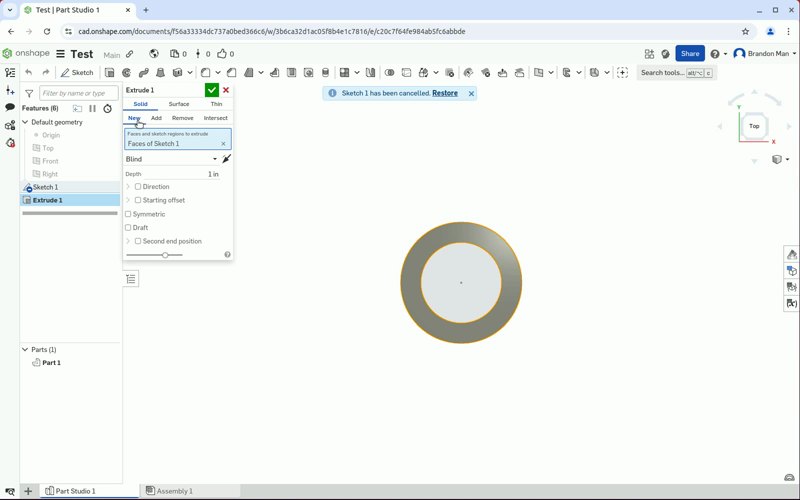
key(tab, 4)
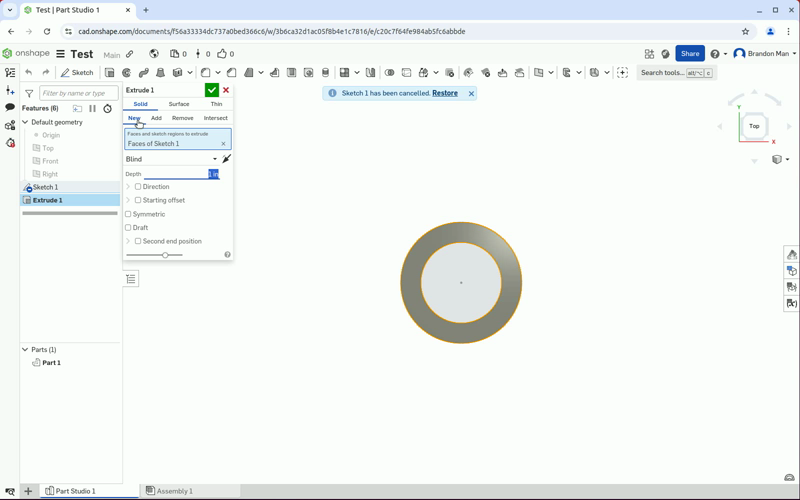
text(11.795)
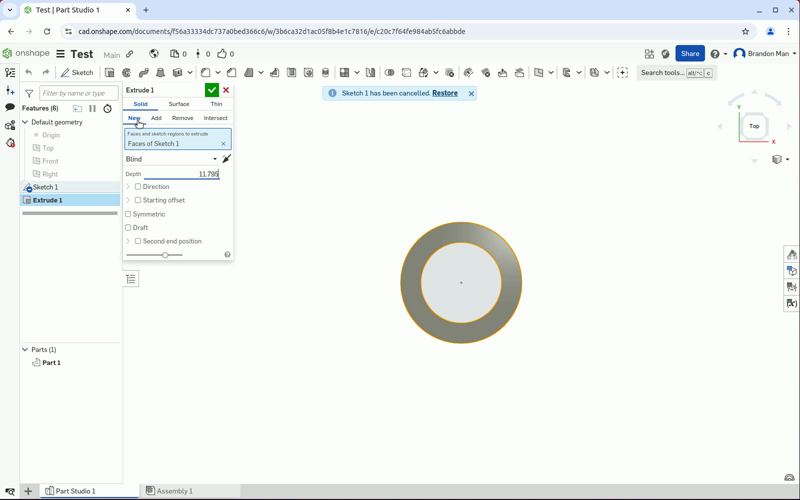
key(enter)
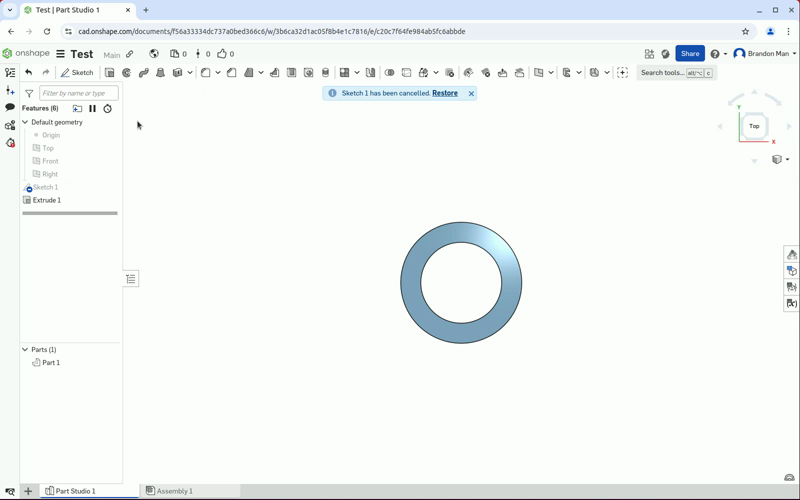
key(shift+h)
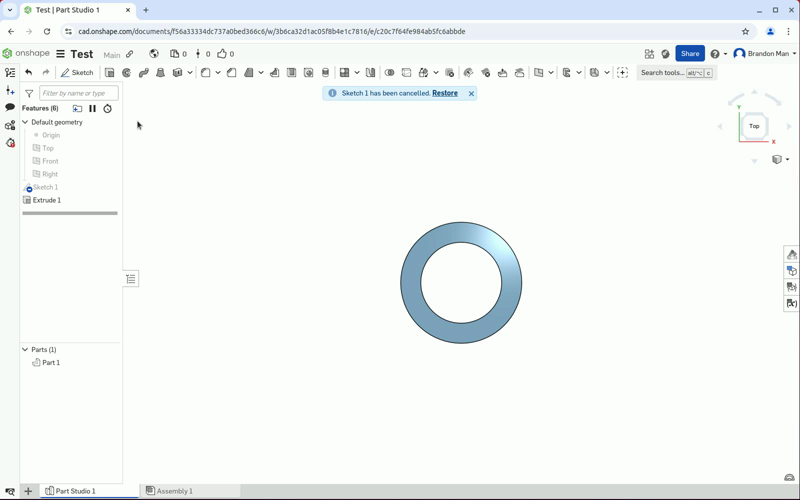
key(shift+h)
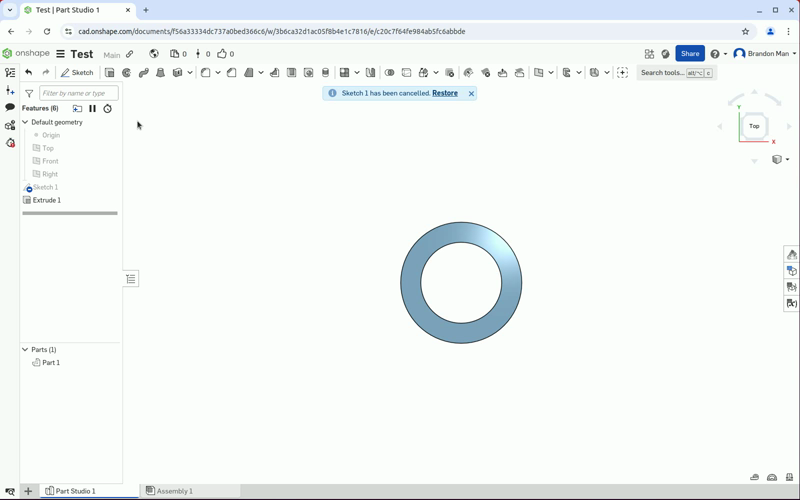
mouse_move(73, 189)
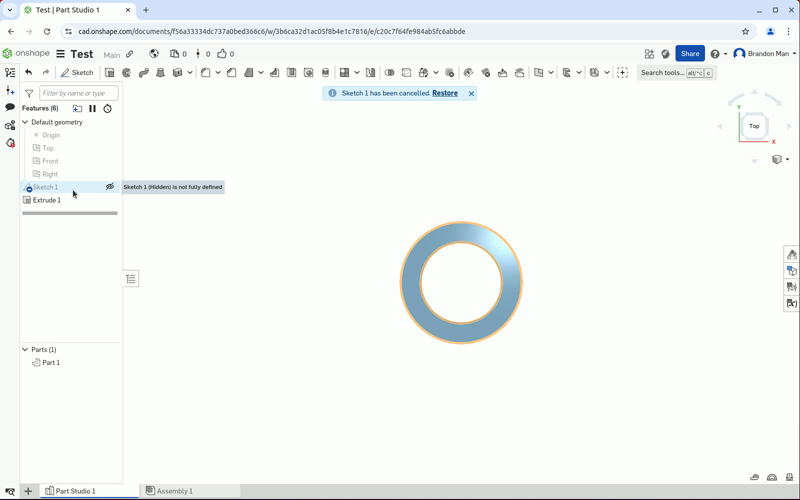
click(73, 189)
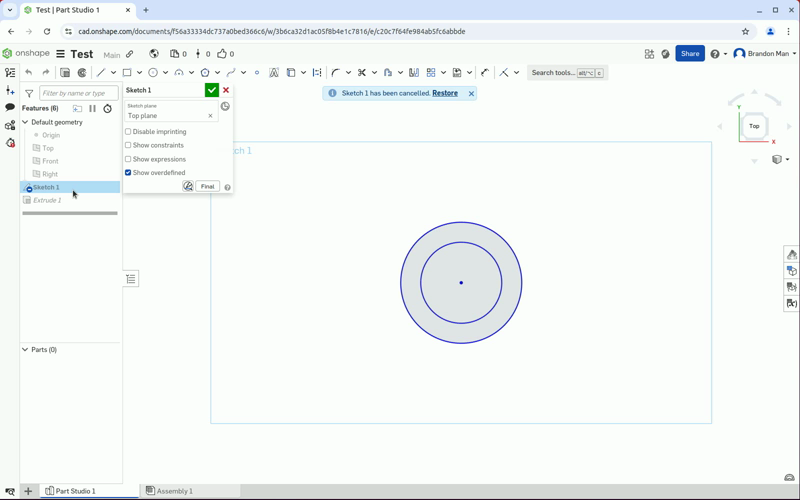
mouse_move(229, 92)
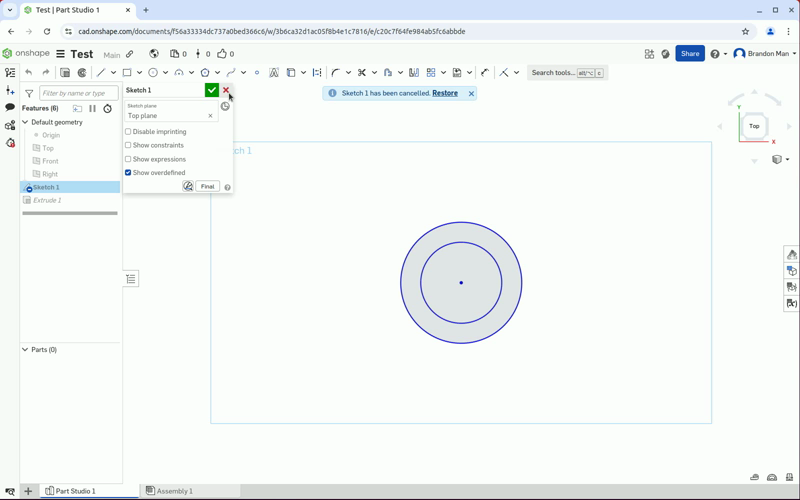
click(229, 92)
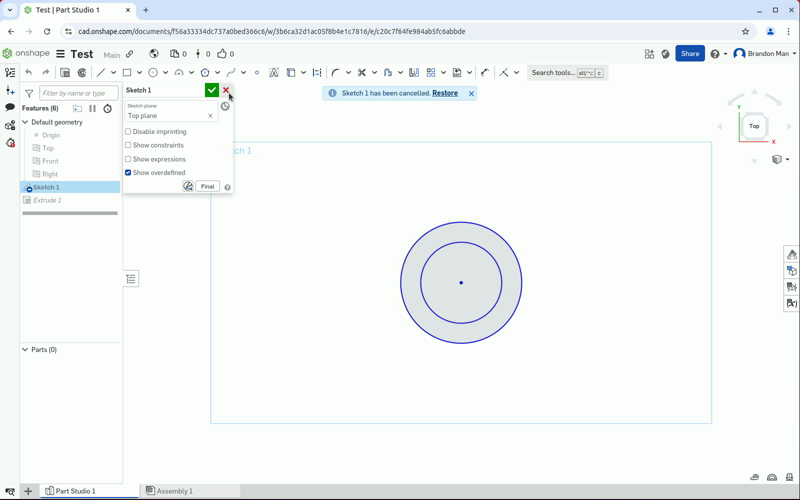
key(shift+s)
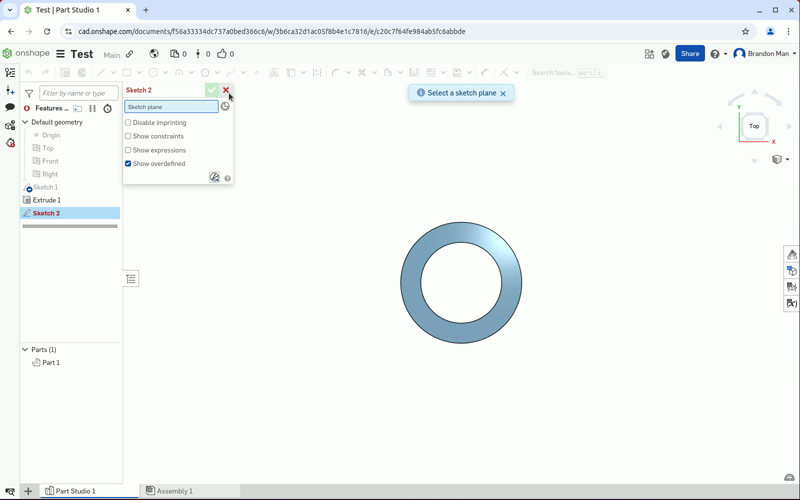
mouse_move(73, 150)
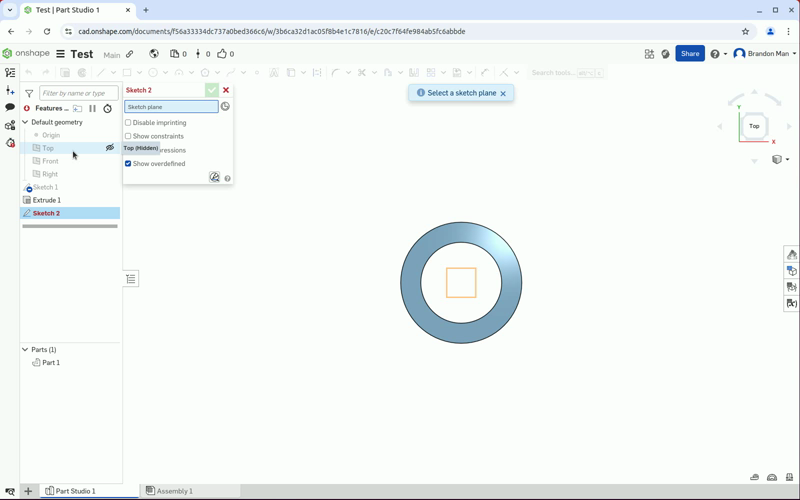
click(73, 150)
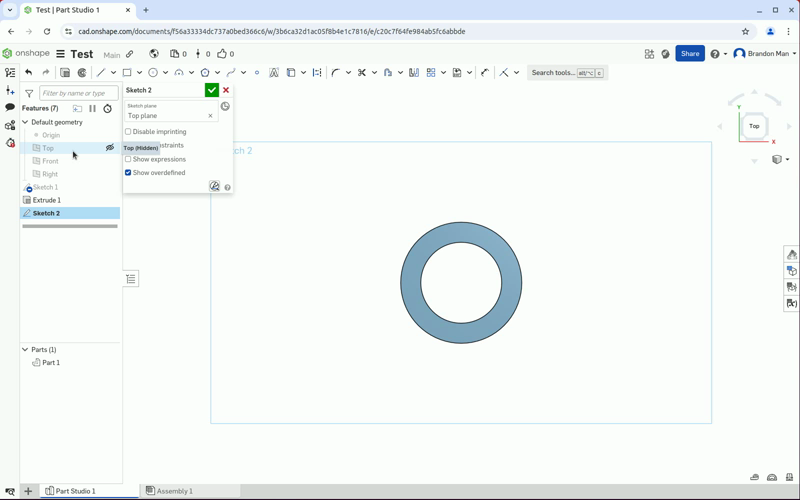
mouse_move(73, 352)
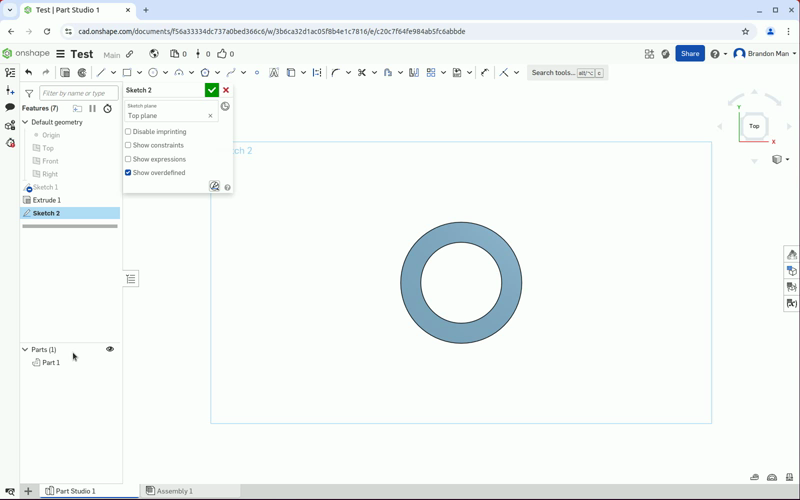
key(y)
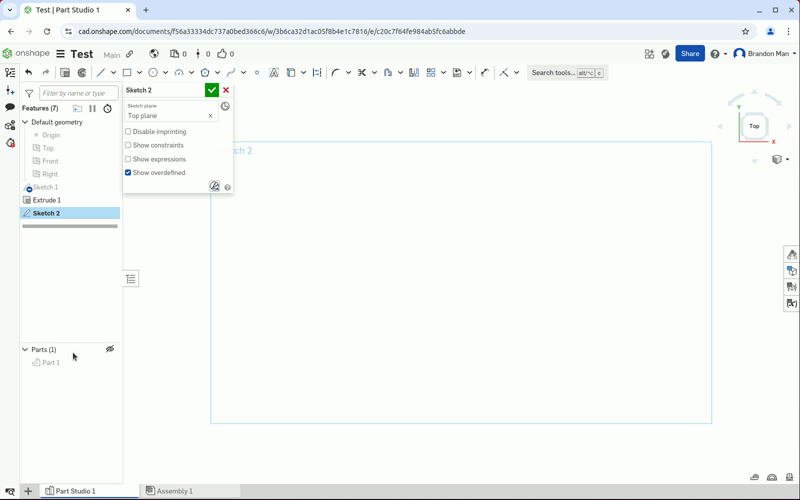
key(l)
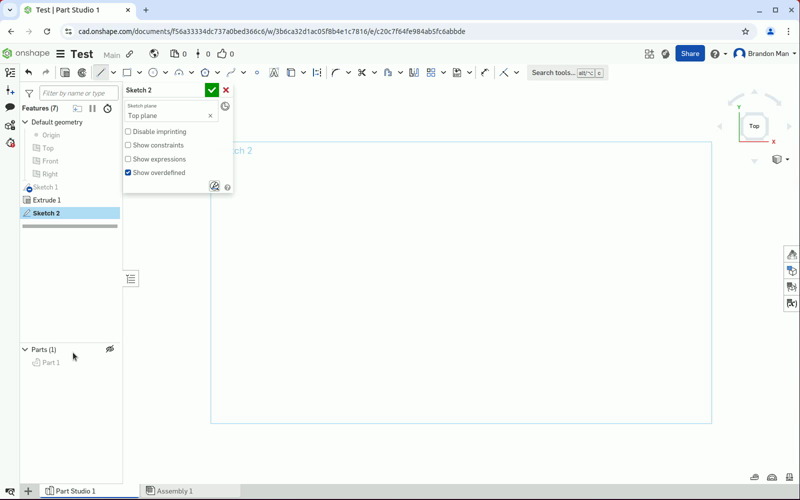
key_down(shift)
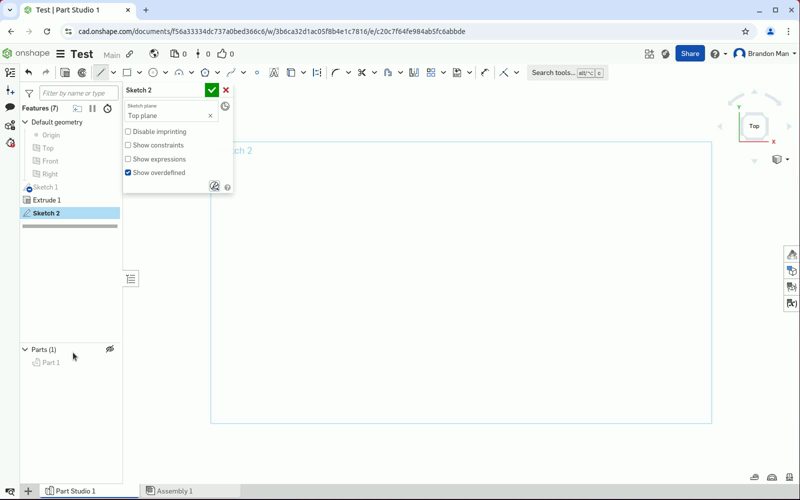
mouse_move(348, 329)
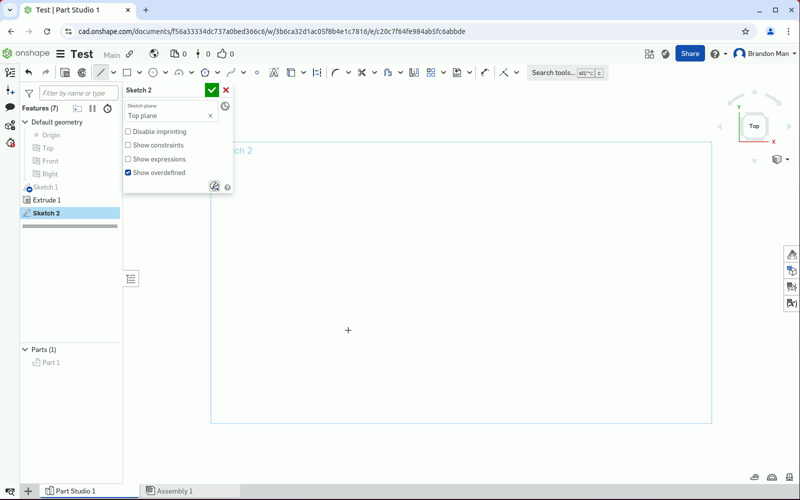
click(348, 329)
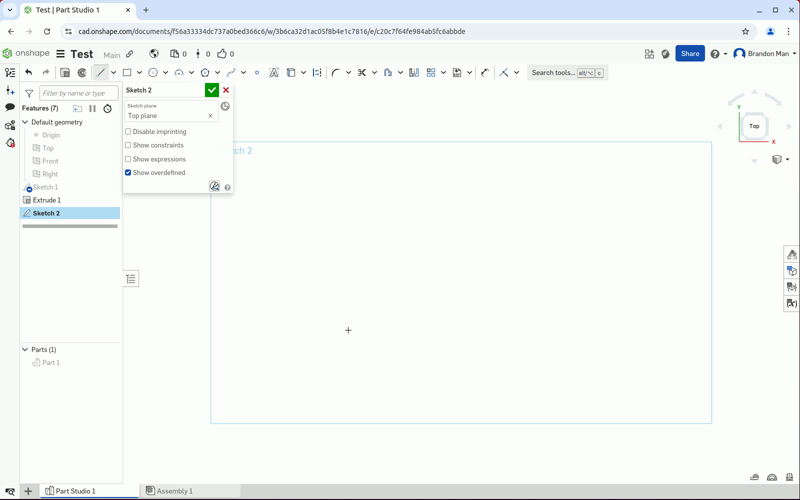
key_up(shift)
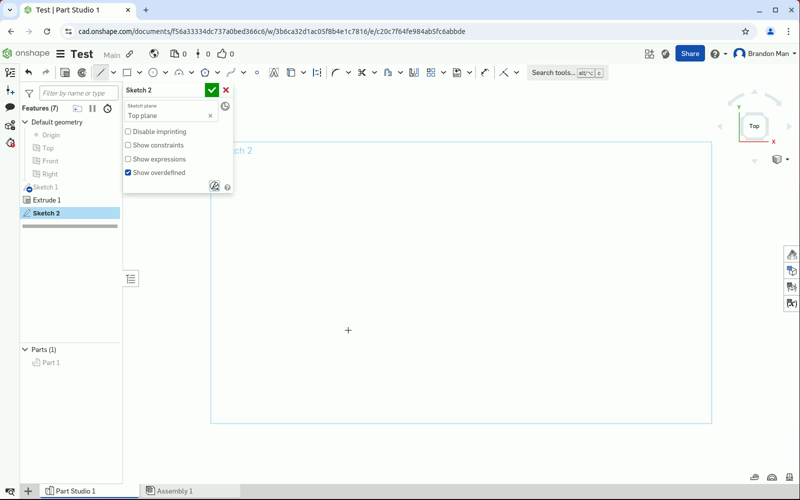
key_down(shift)
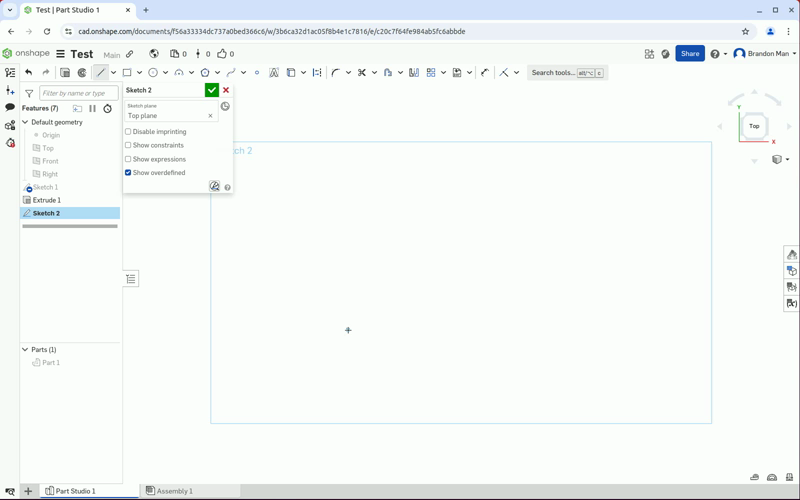
mouse_move(423, 329)
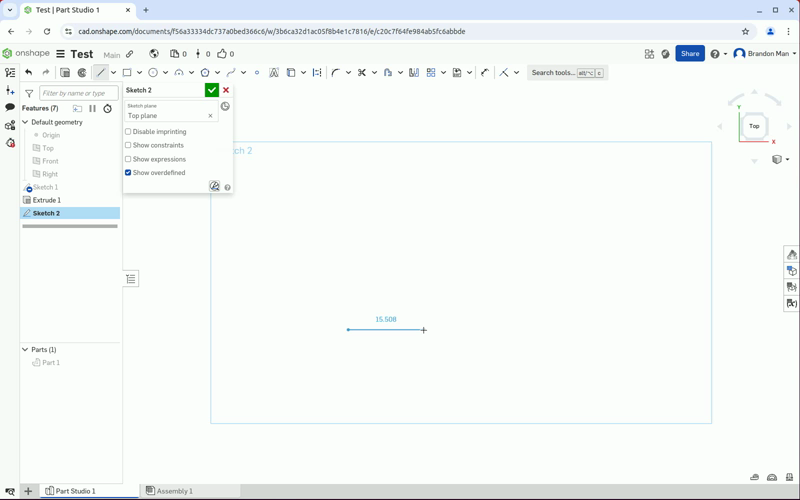
click(423, 329)
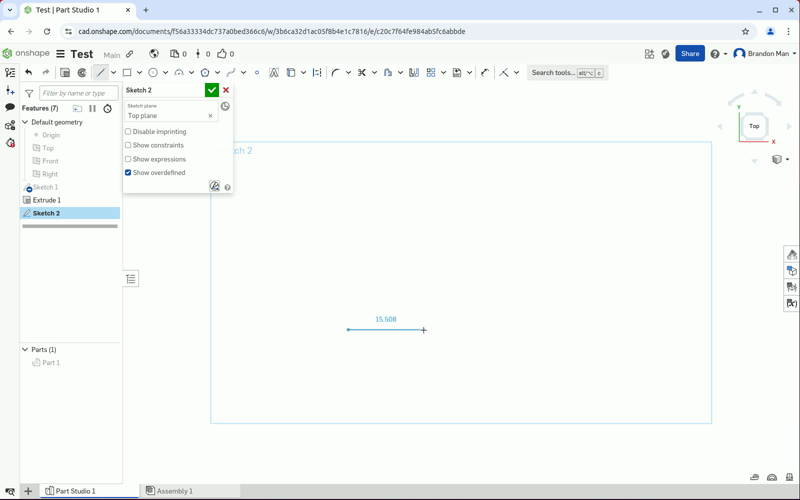
key_up(shift)
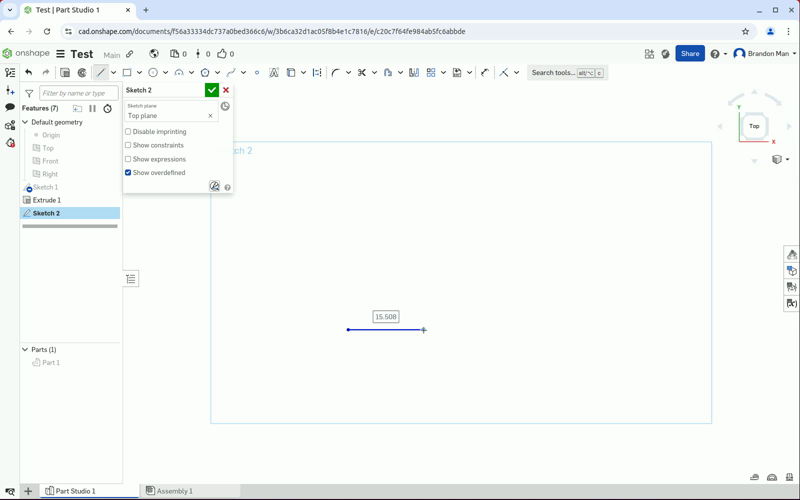
key(esc)
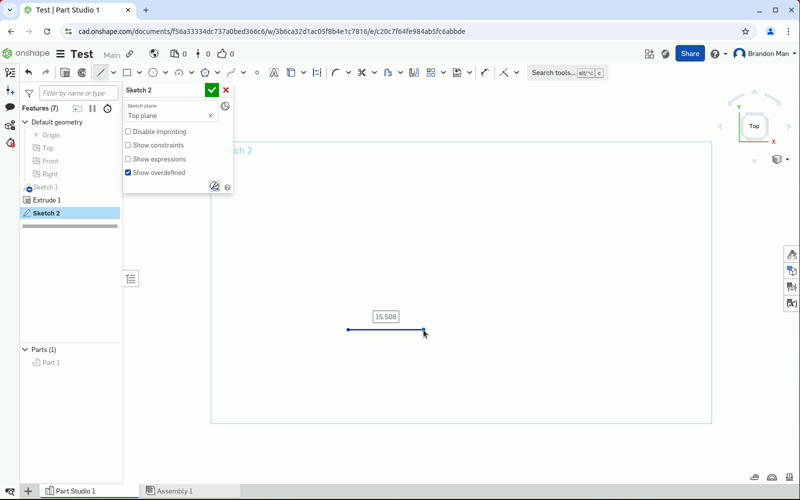
key(a)
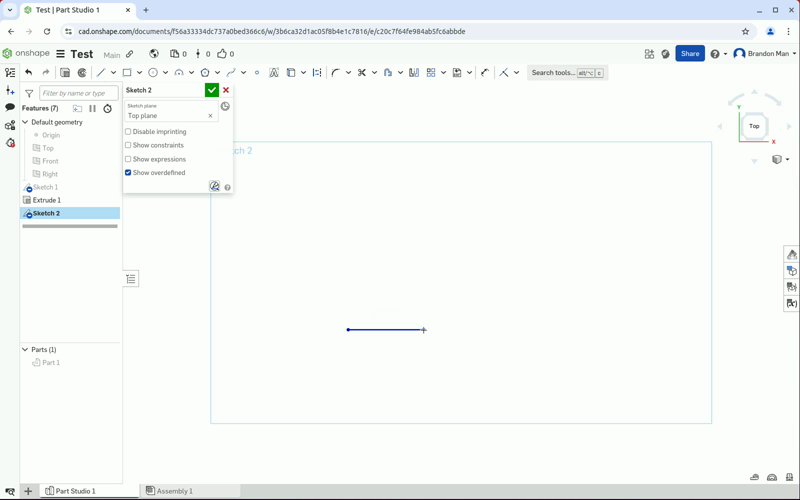
mouse_move(423, 329)
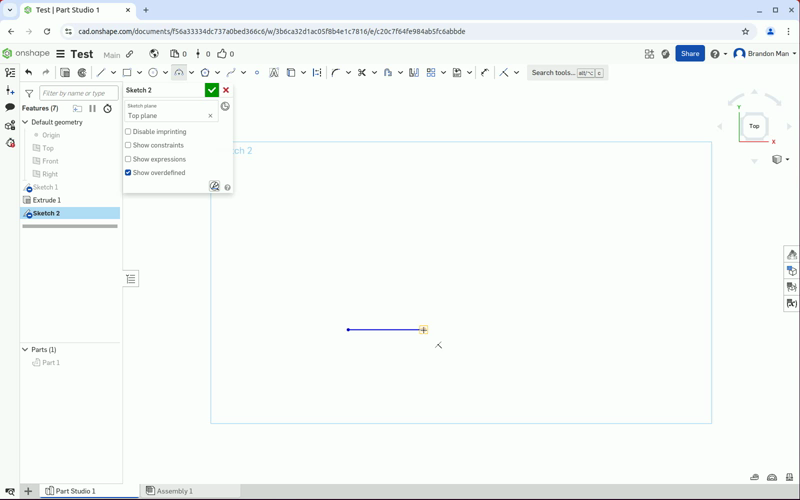
click(423, 329)
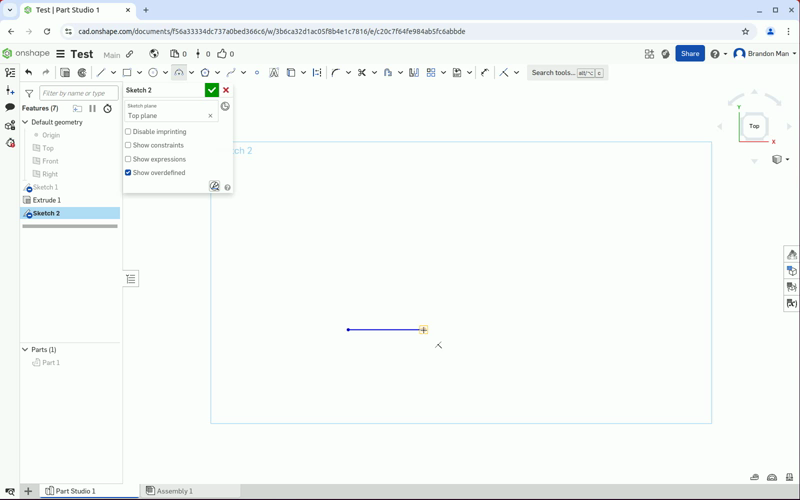
key_down(shift)
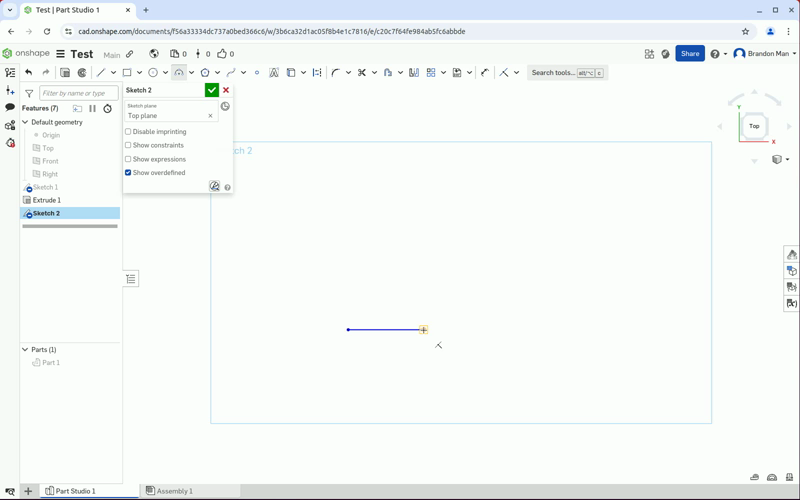
mouse_move(419, 239)
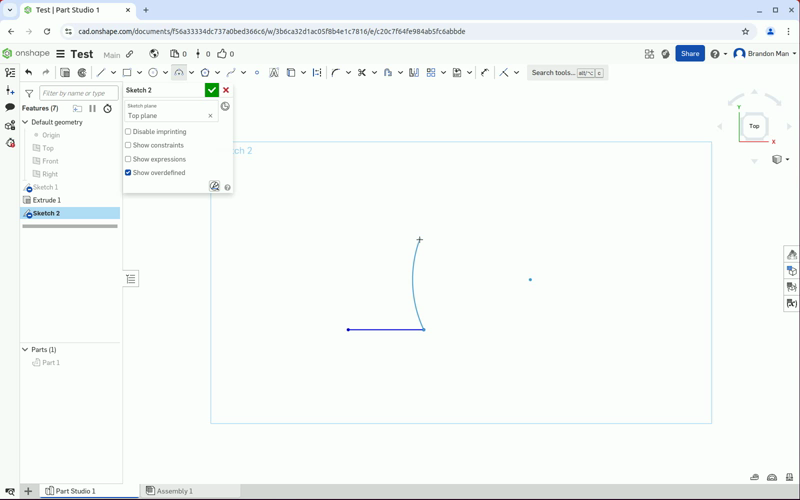
click(419, 239)
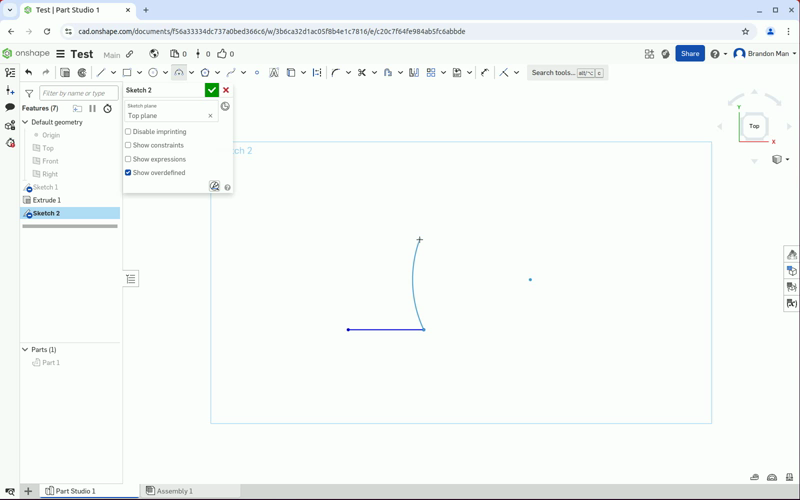
mouse_move(401, 285)
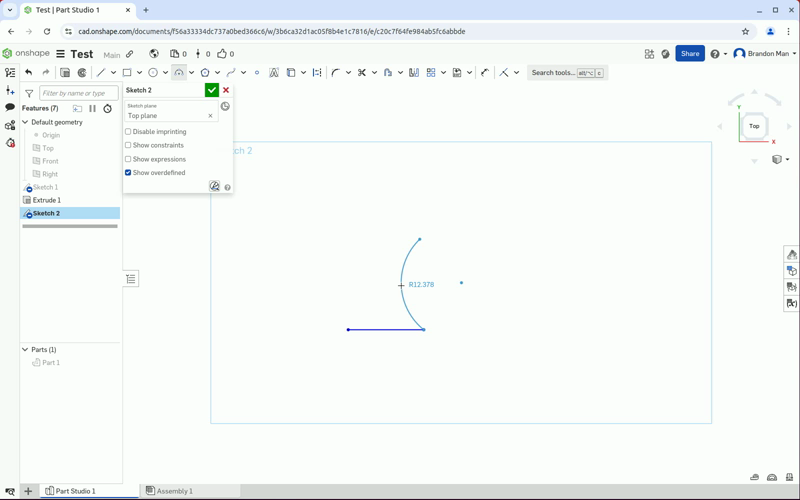
click(401, 285)
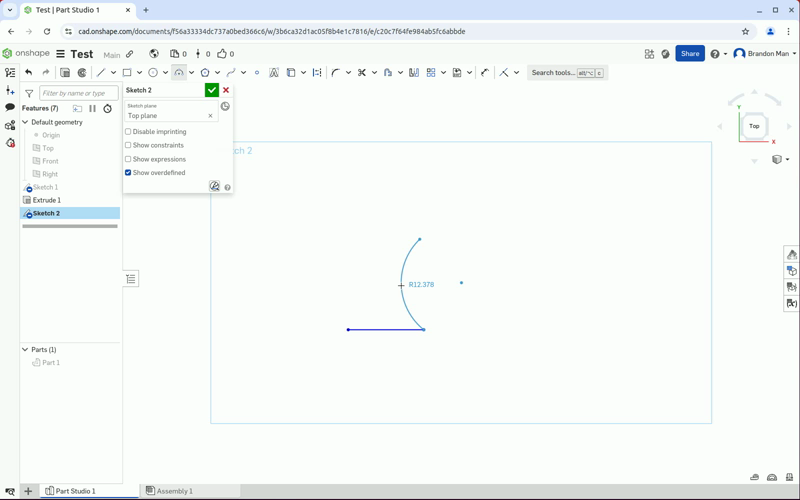
key_up(shift)
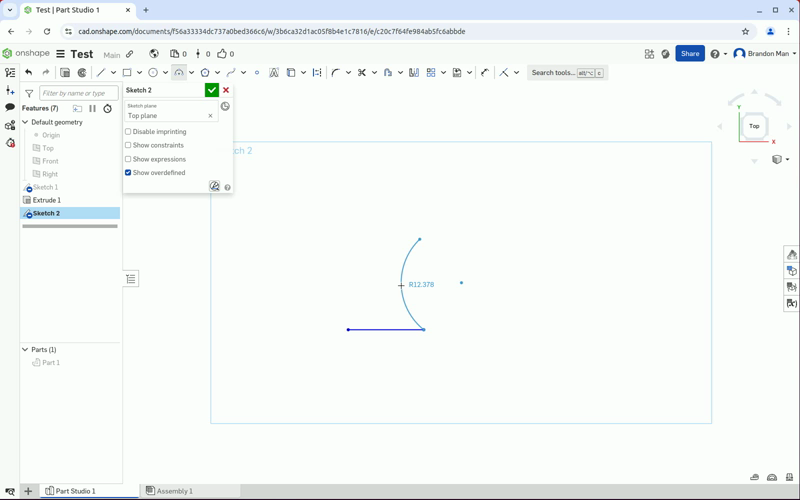
key(esc)
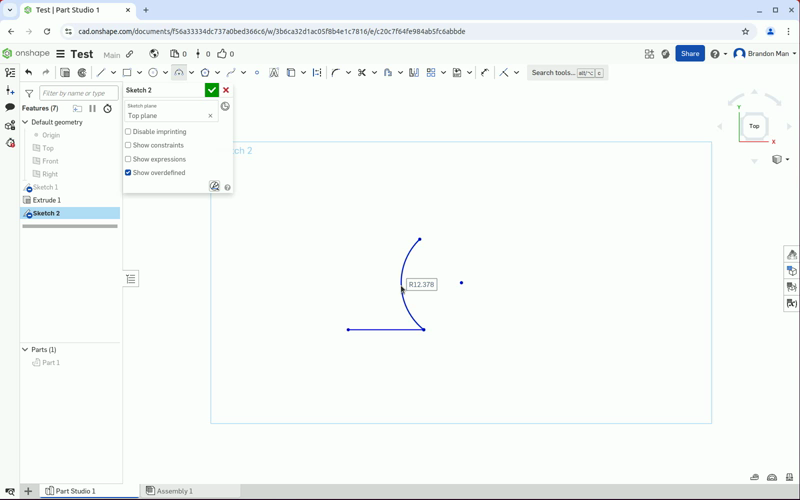
key(l)
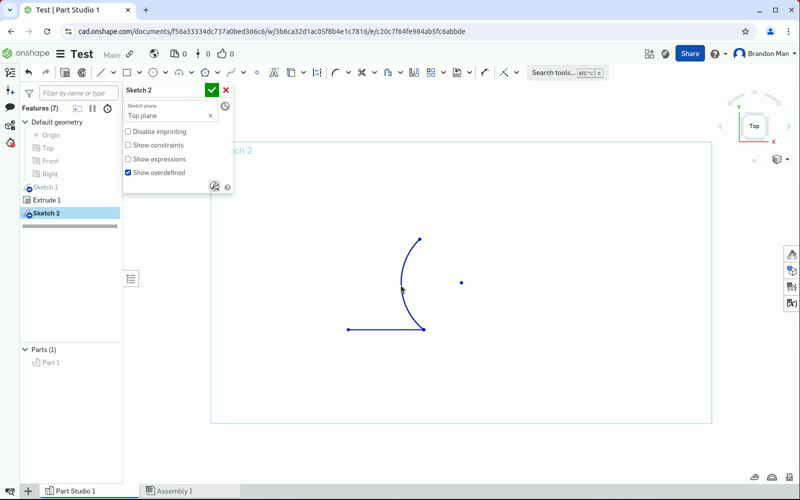
mouse_move(419, 239)
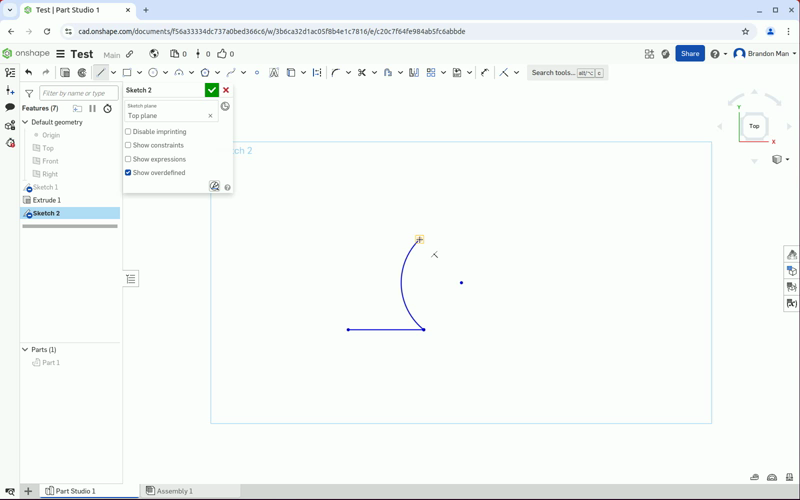
click(419, 239)
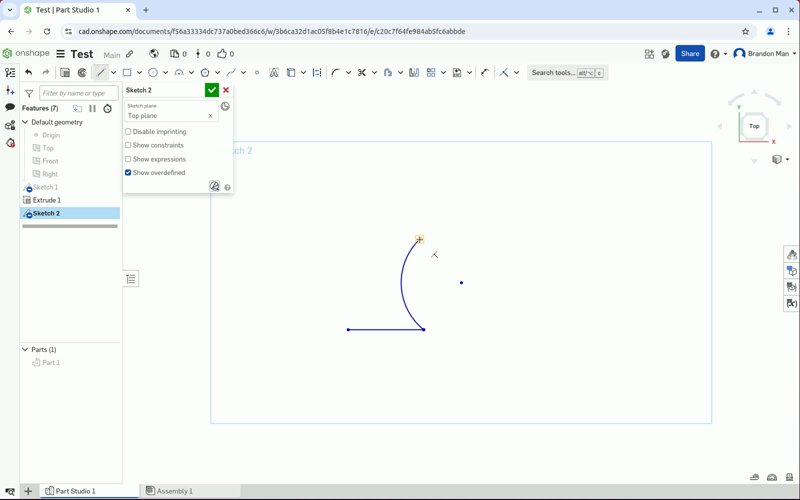
key_down(shift)
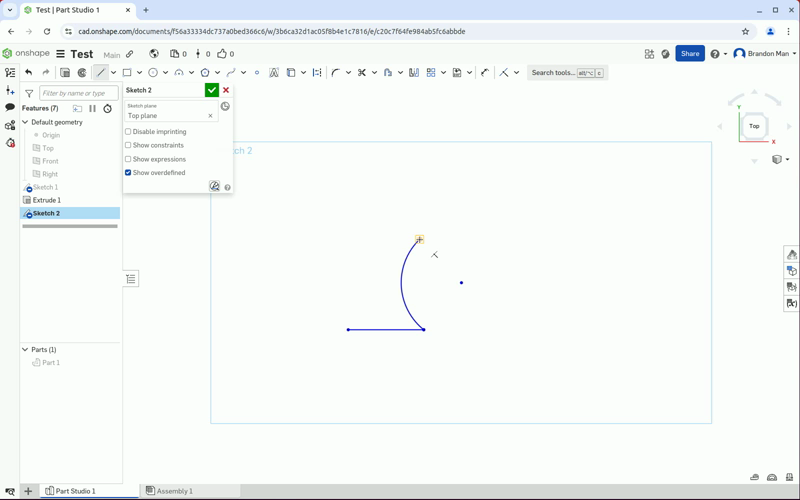
mouse_move(348, 239)
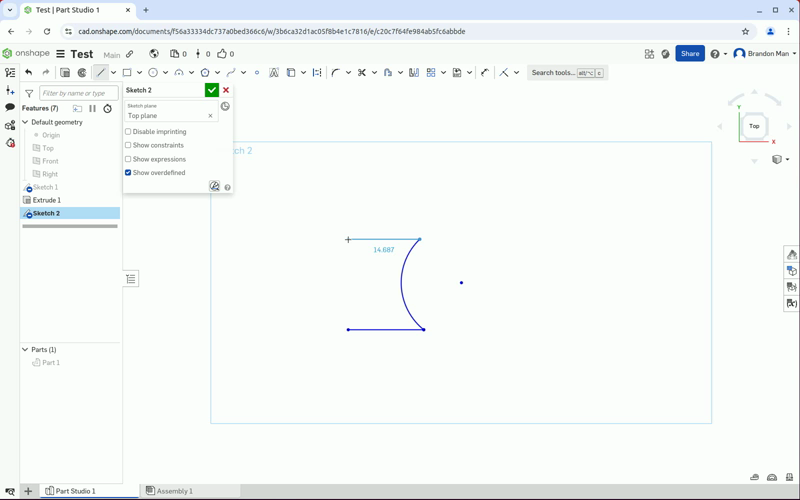
click(348, 239)
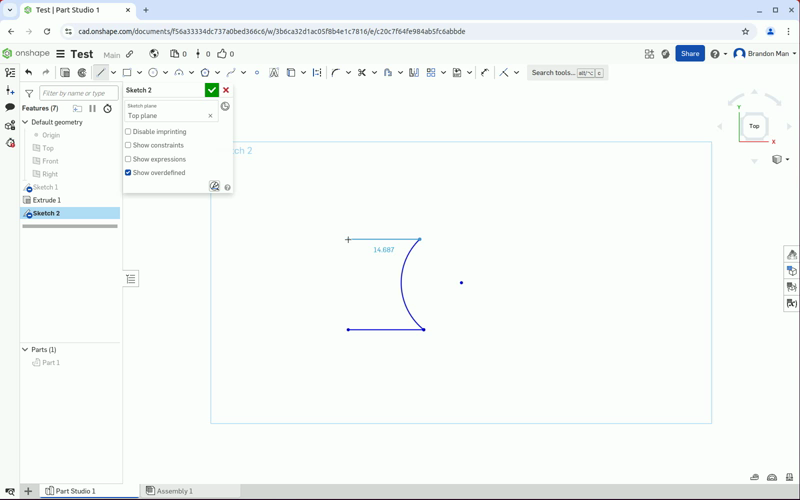
key_up(shift)
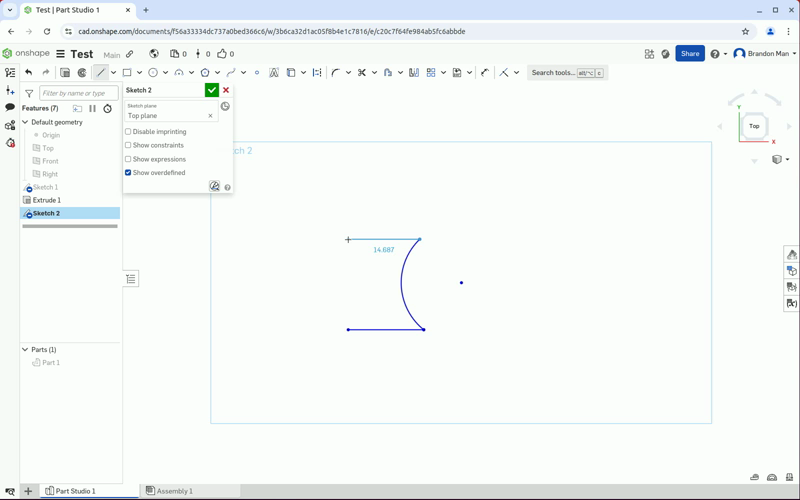
key_down(shift)
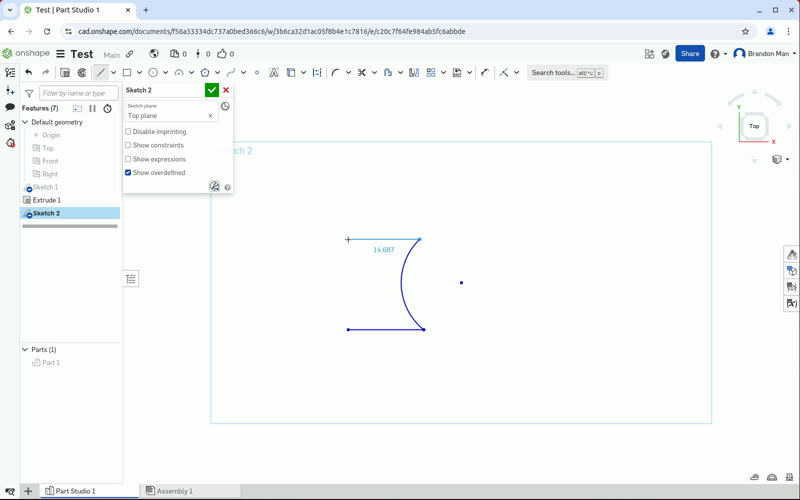
mouse_move(348, 329)
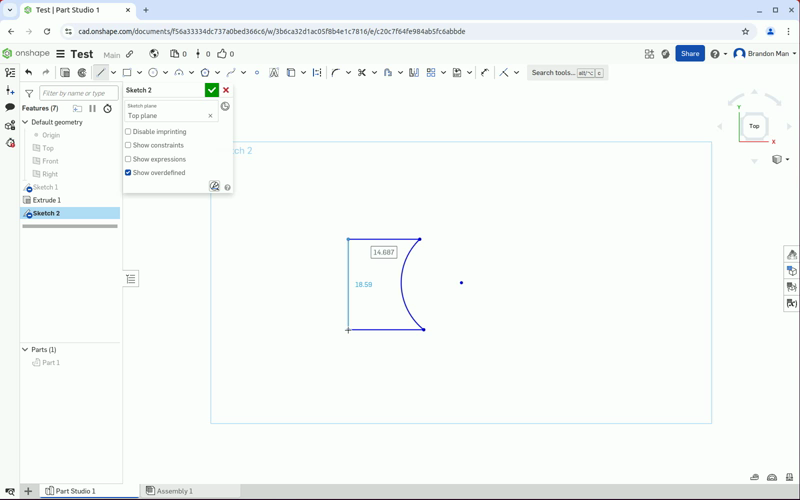
key_up(shift)
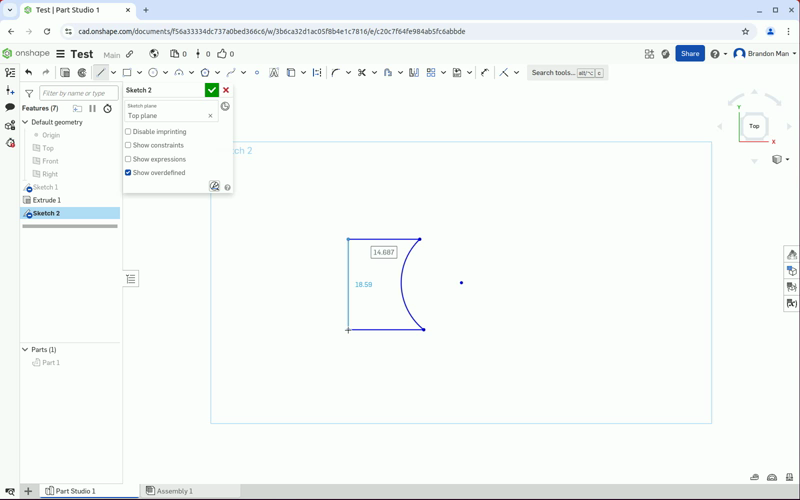
click(348, 329)
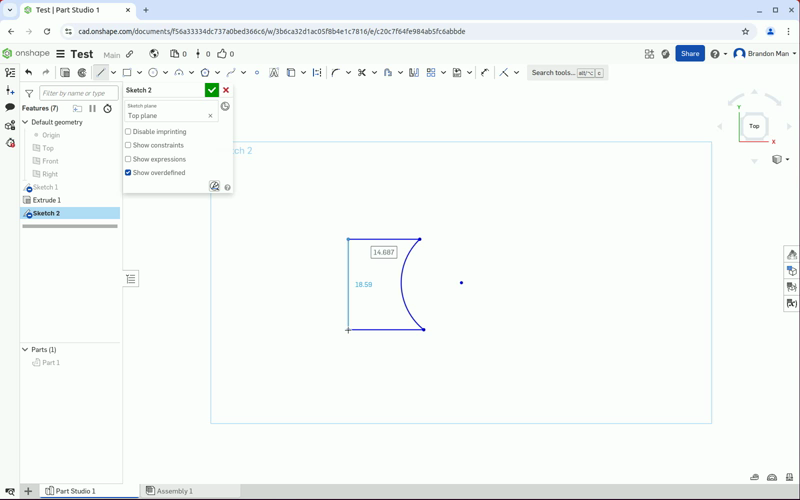
key(esc)
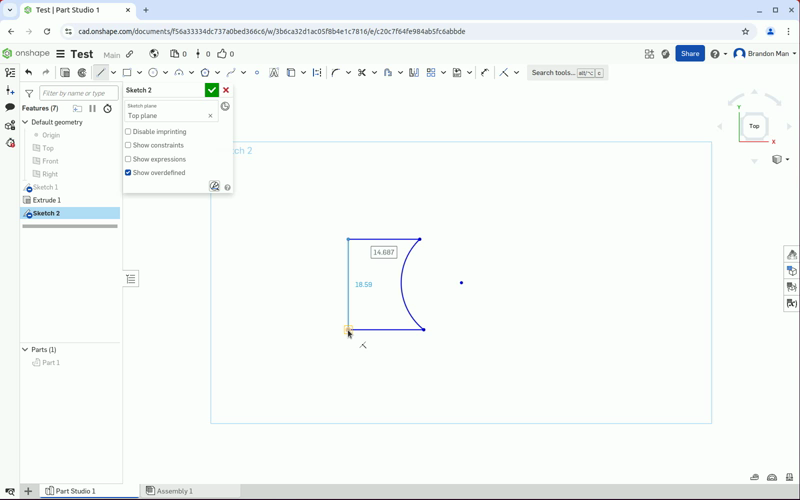
mouse_move(352, 243)
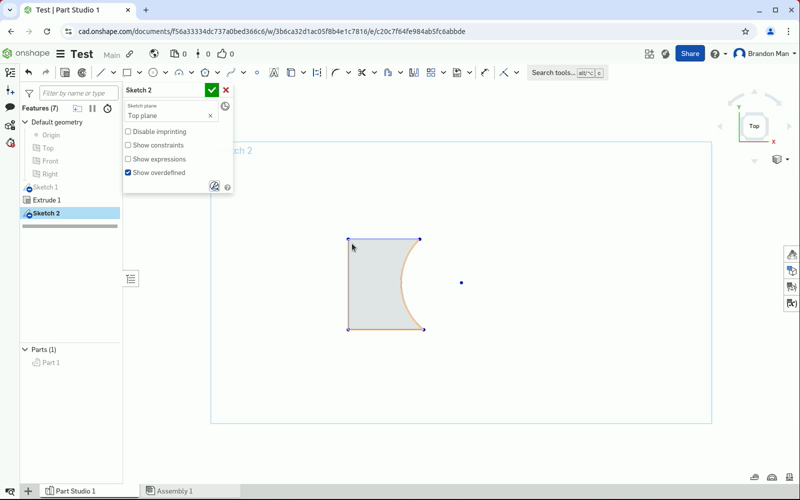
click(352, 243)
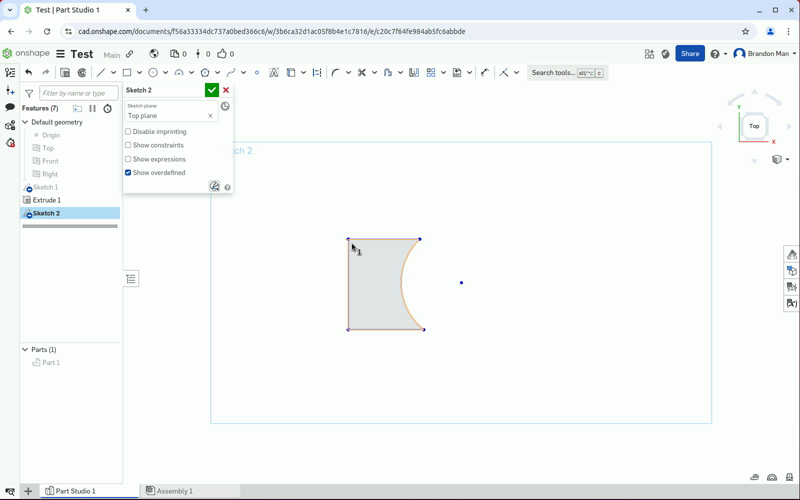
mouse_move(73, 352)
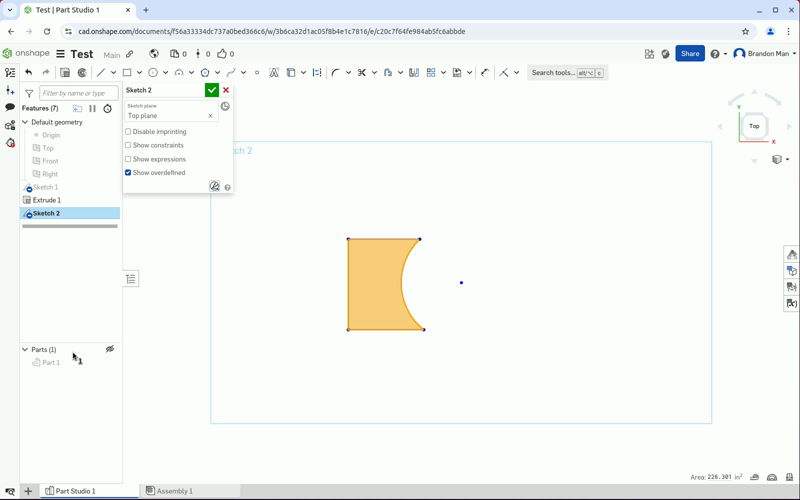
key(shift+y)
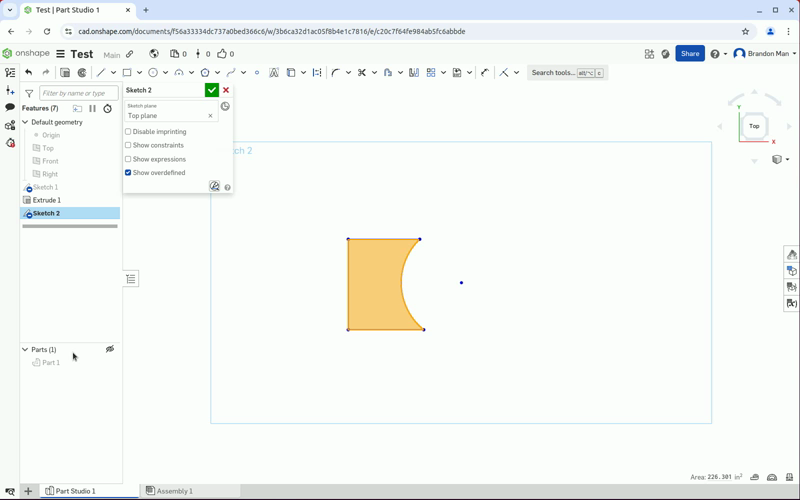
key(shift+e)
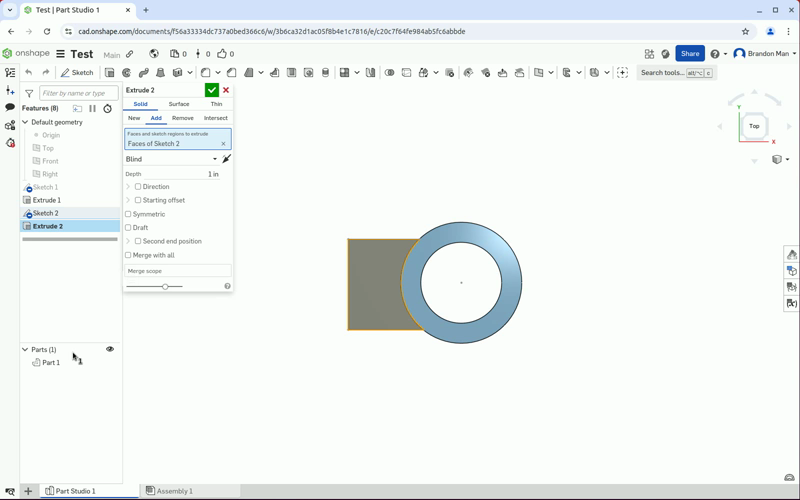
mouse_move(143, 106)
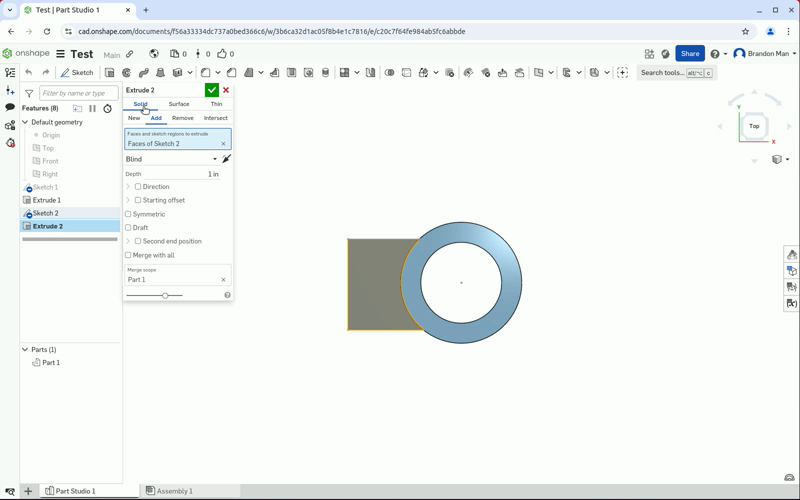
click(143, 106)
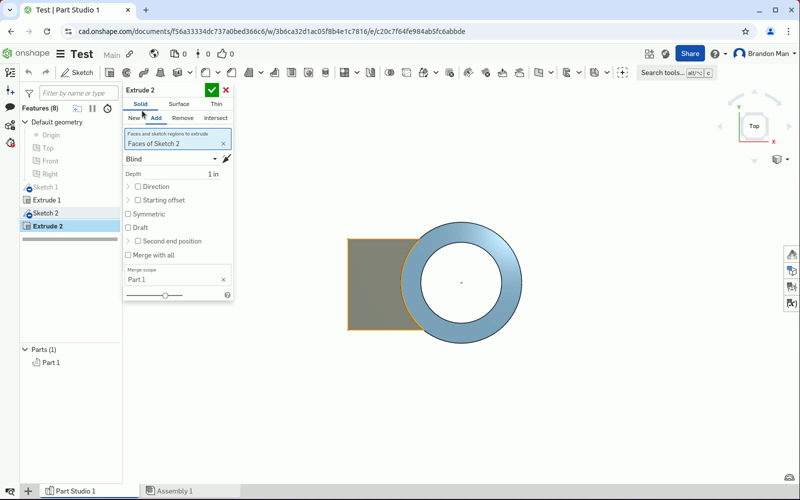
mouse_move(137, 120)
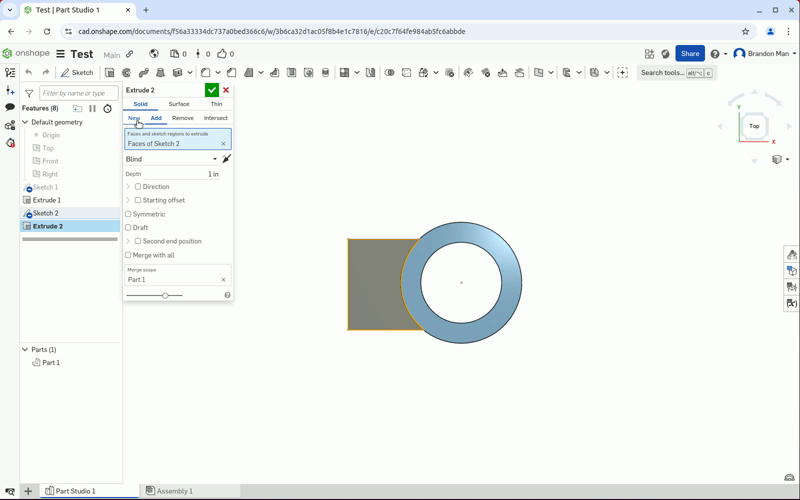
click(137, 120)
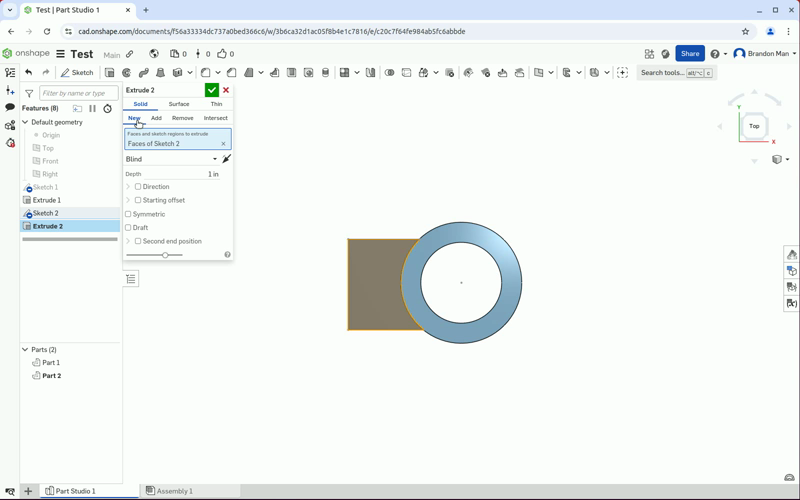
key(tab, 4)
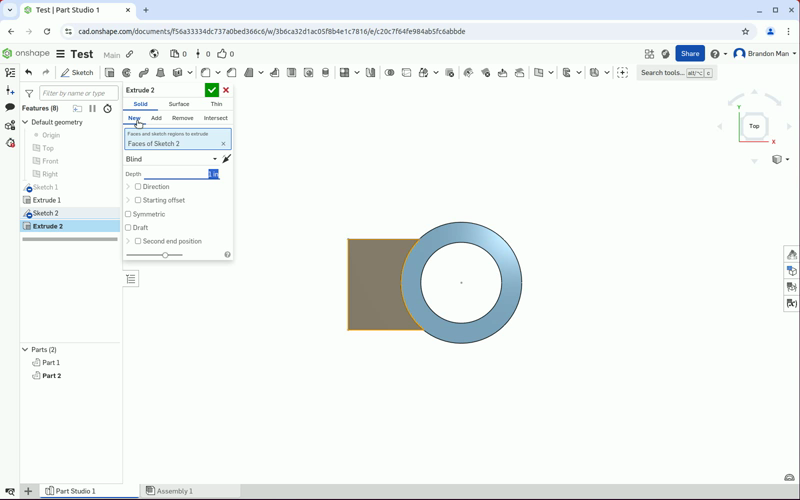
text(2.407)
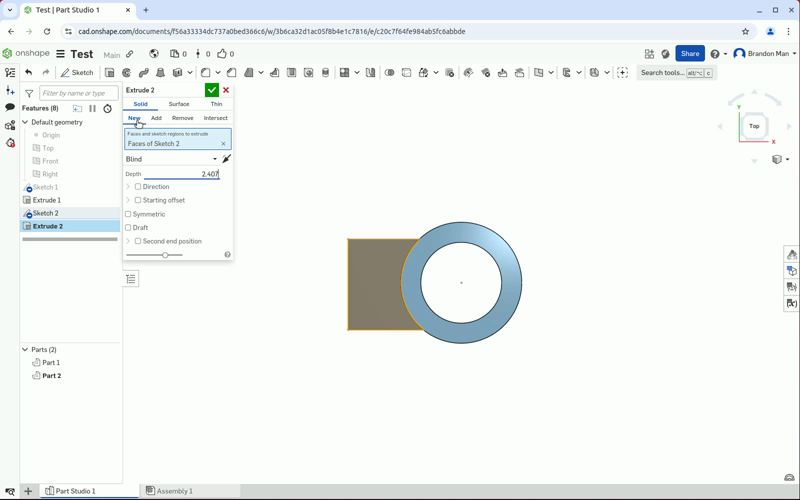
key(enter)
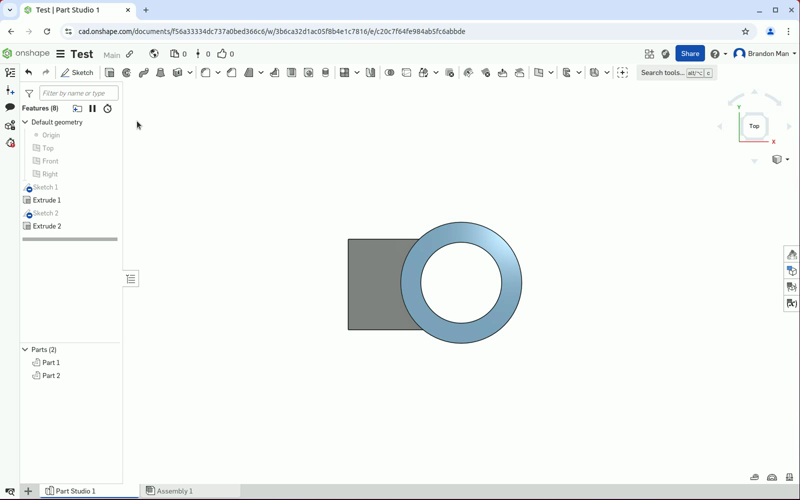
key(shift+h)
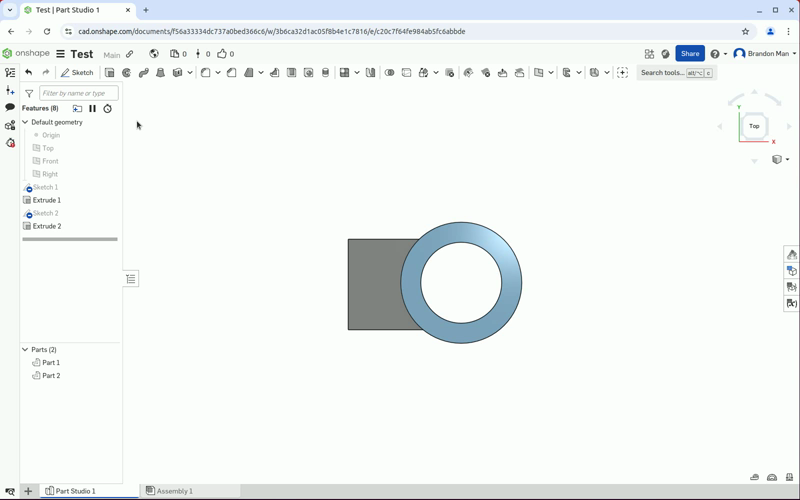
key(shift+h)
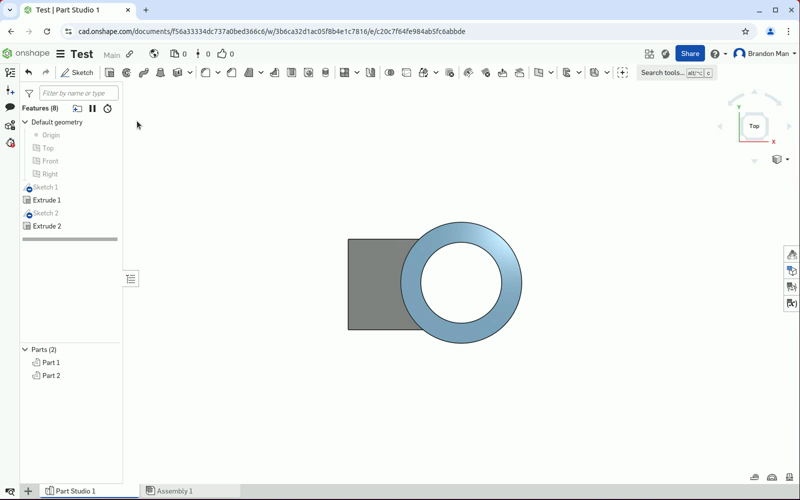
mouse_move(73, 189)
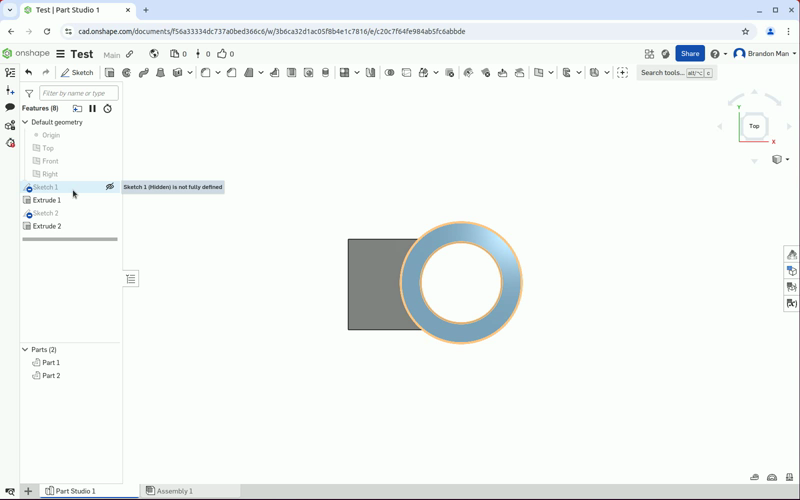
click(73, 189)
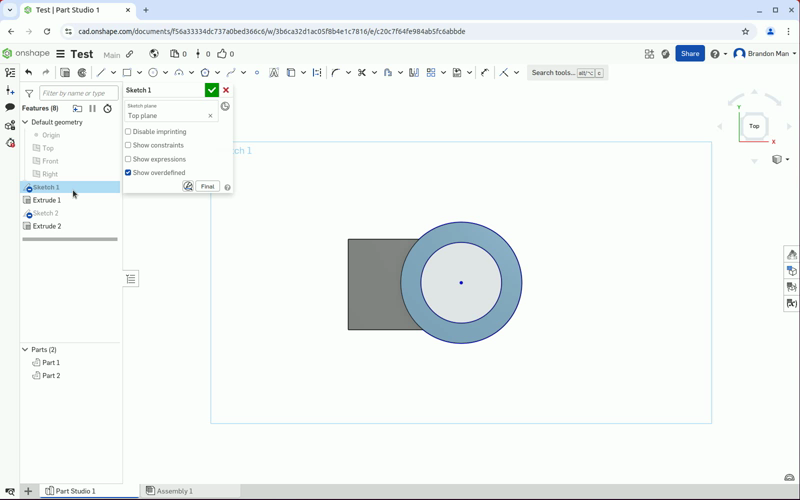
mouse_move(229, 92)
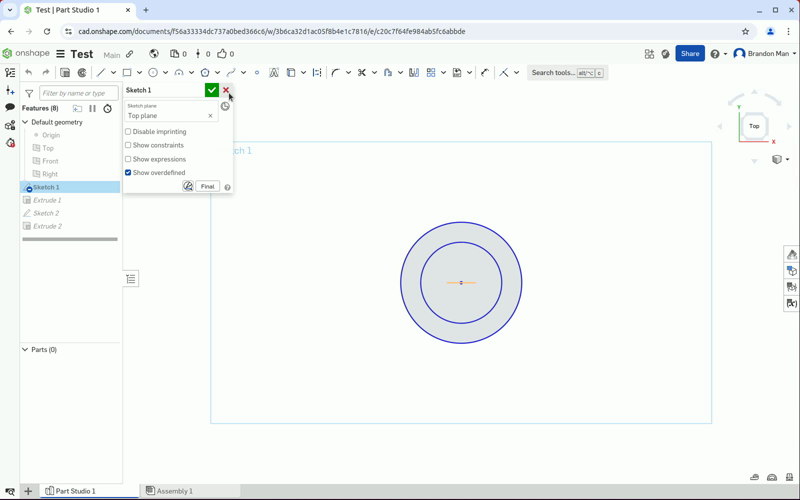
click(229, 92)
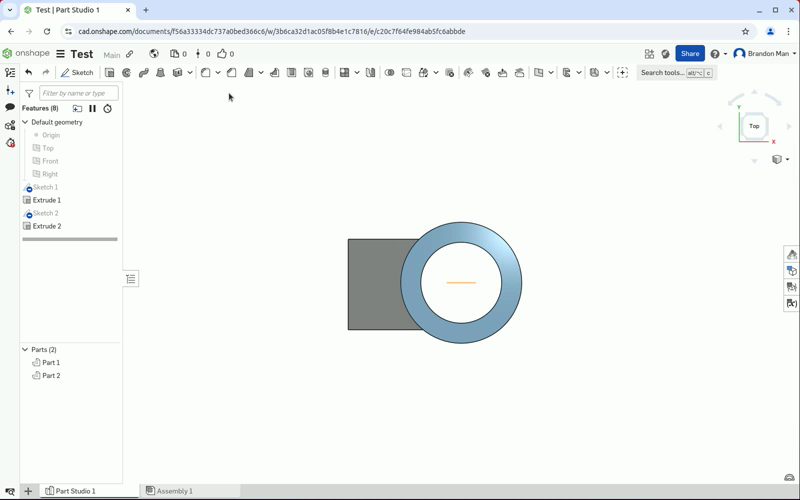
mouse_move(73, 352)
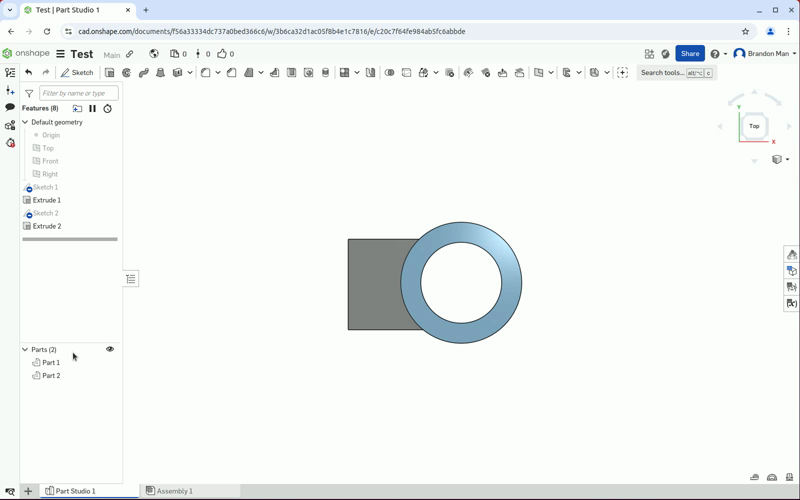
key(y)
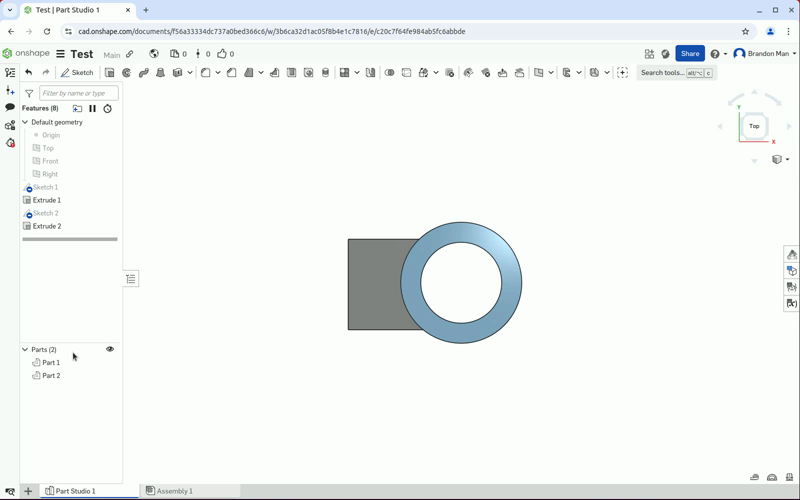
key(shift+p)
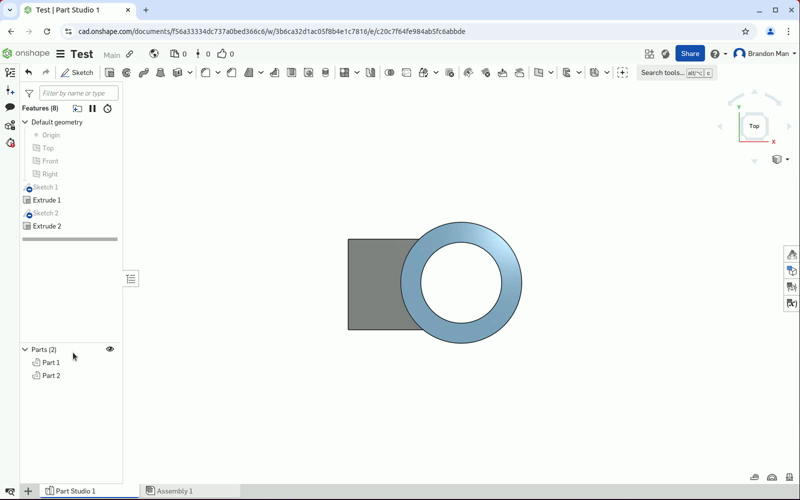
key(space)
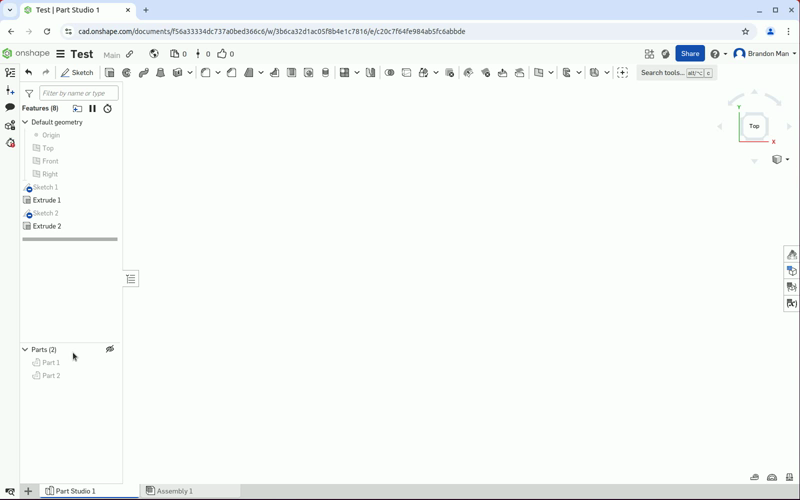
key_down(shift)
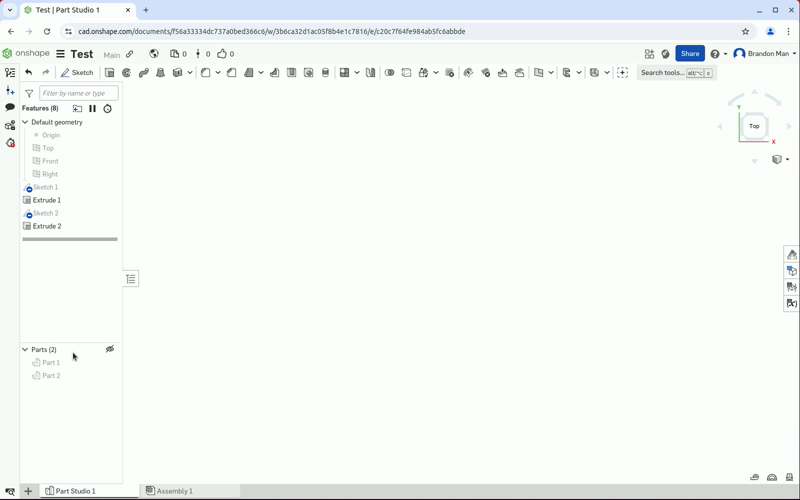
key(up)
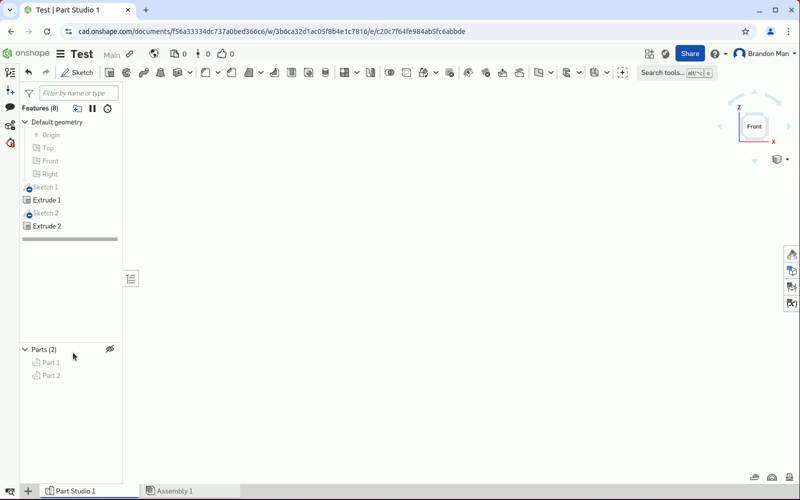
key_up(shift)
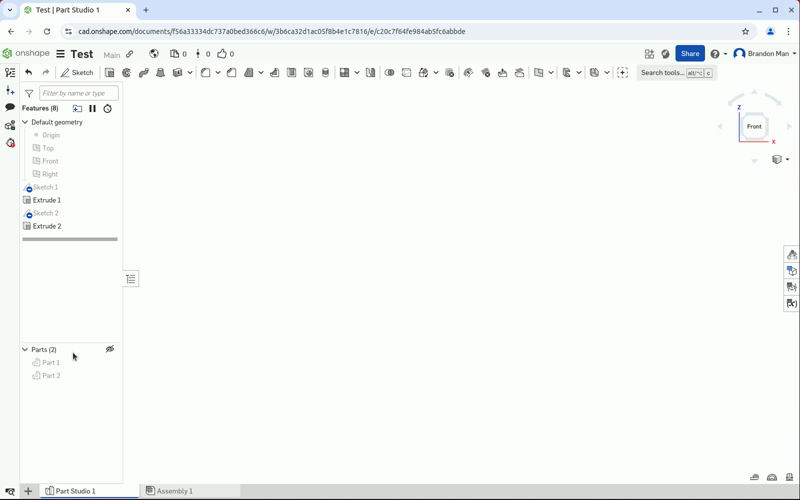
mouse_move(73, 352)
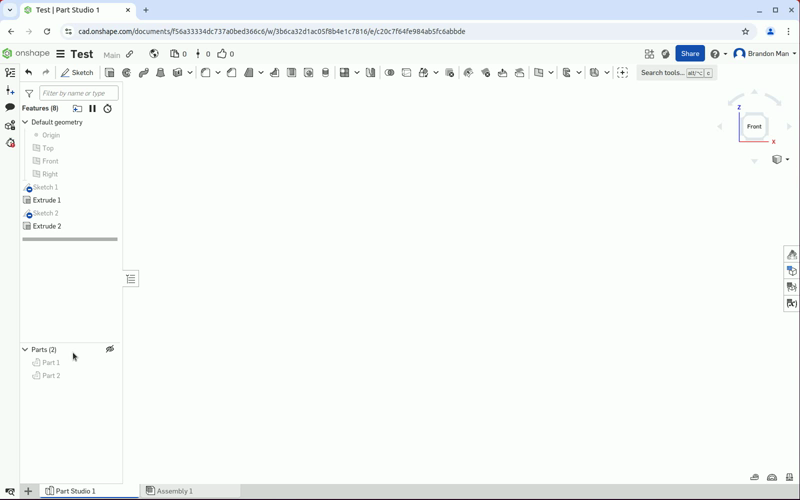
key(shift+y)
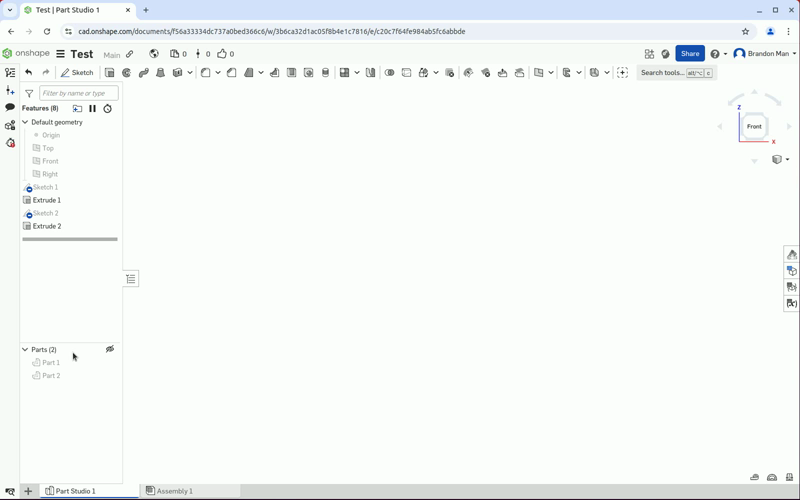
key(shift+s)
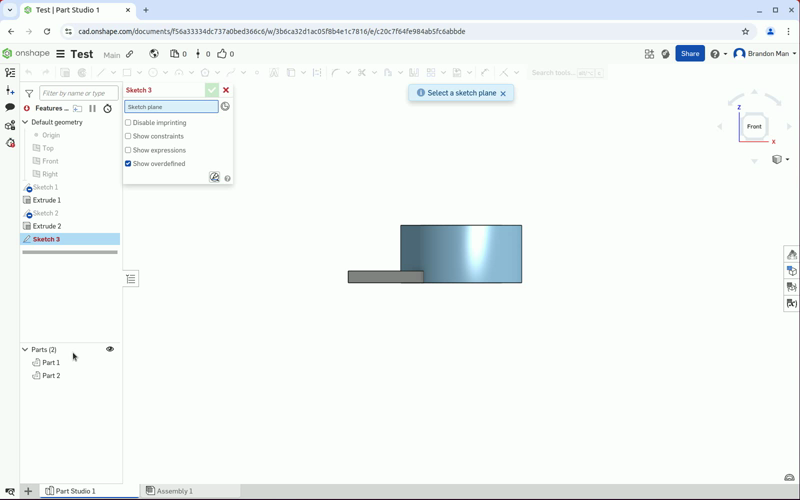
mouse_move(73, 163)
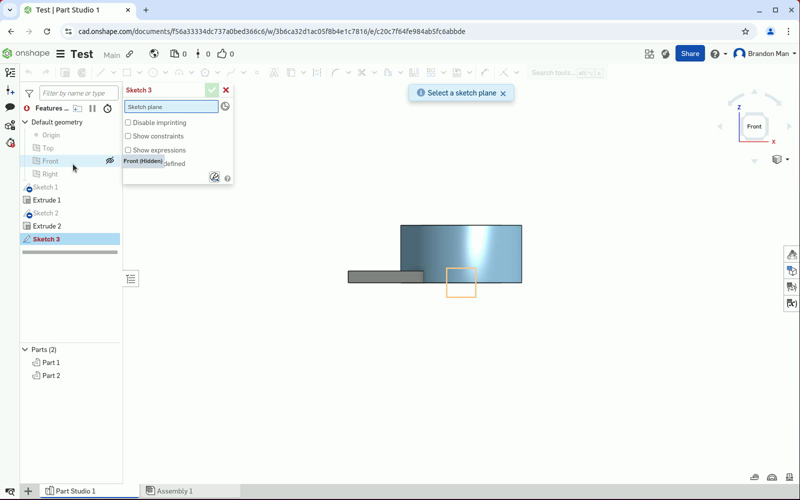
click(73, 163)
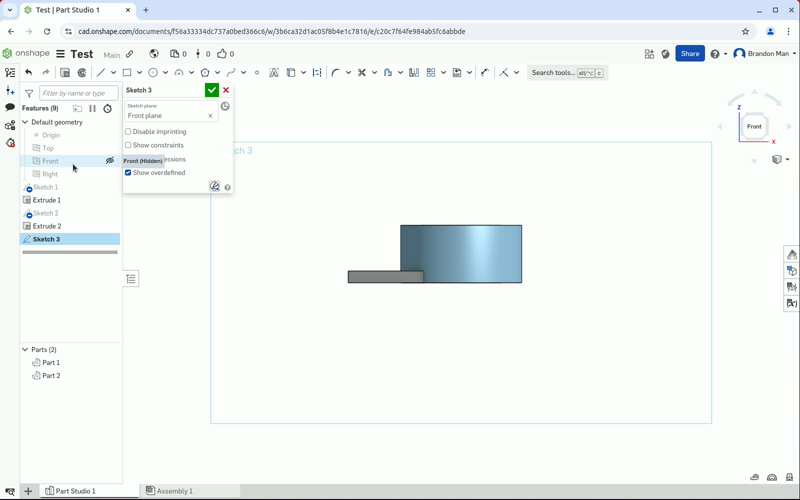
mouse_move(73, 352)
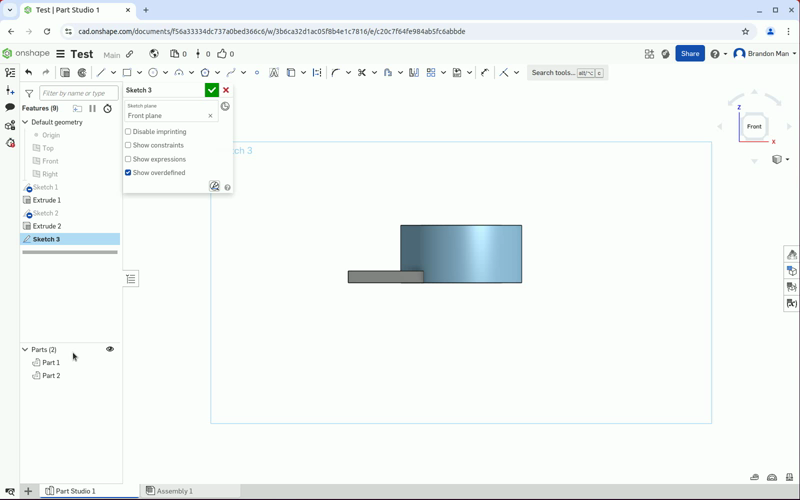
key(y)
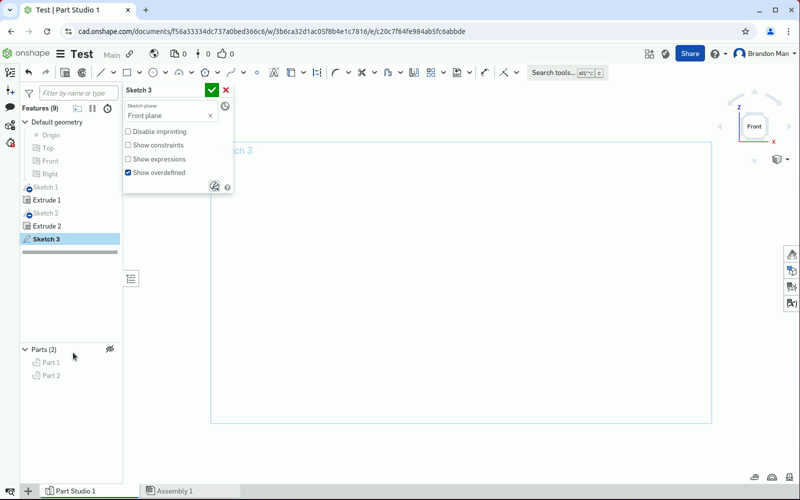
key(l)
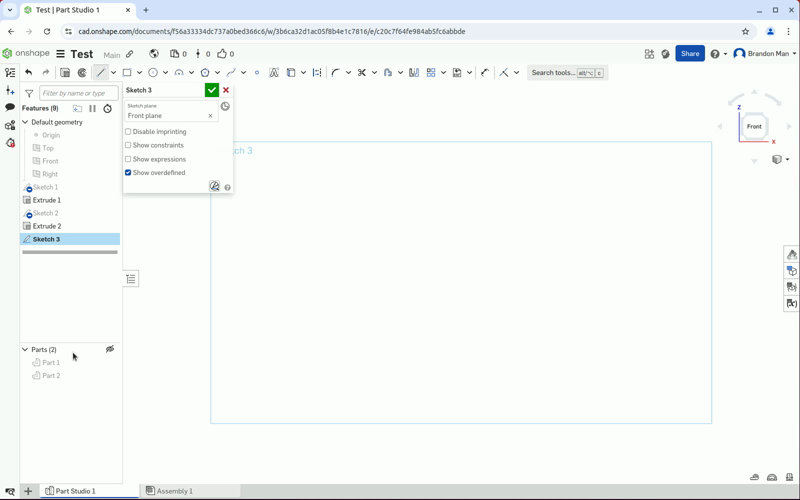
key_down(shift)
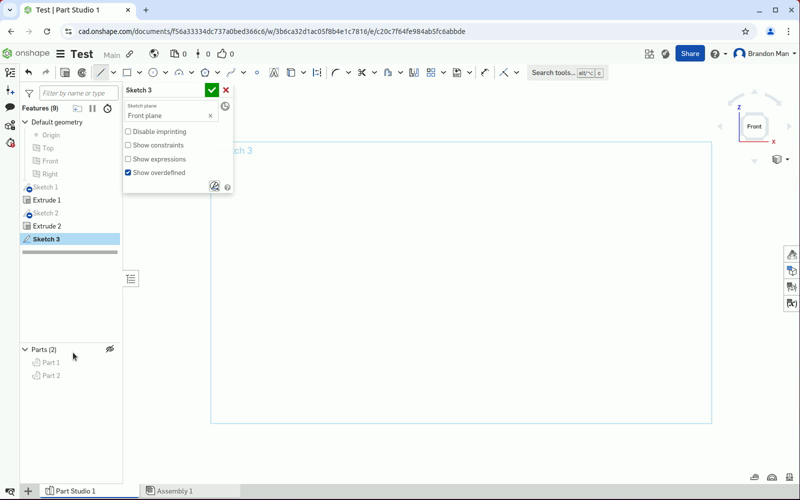
mouse_move(376, 271)
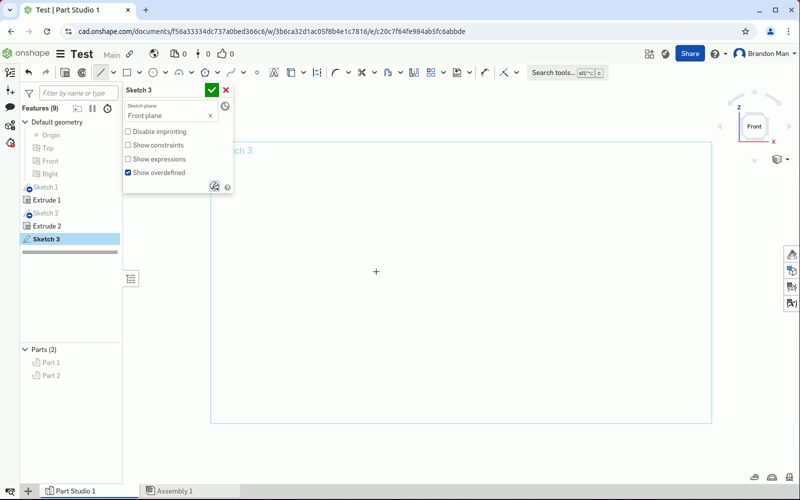
click(376, 271)
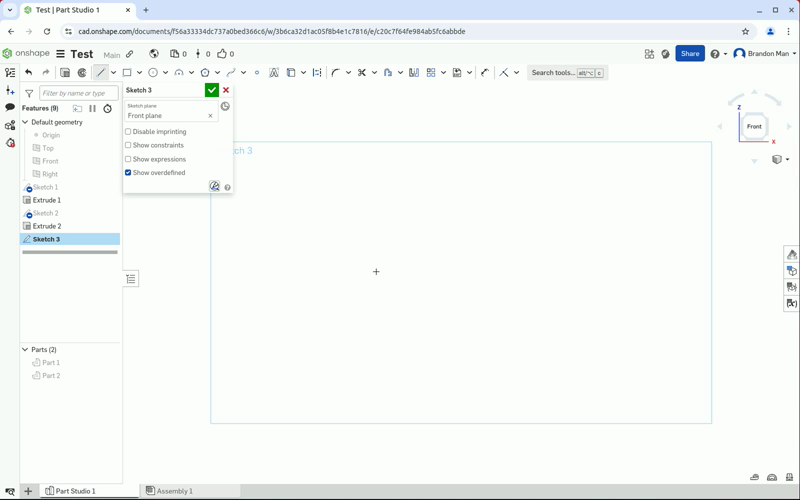
key_up(shift)
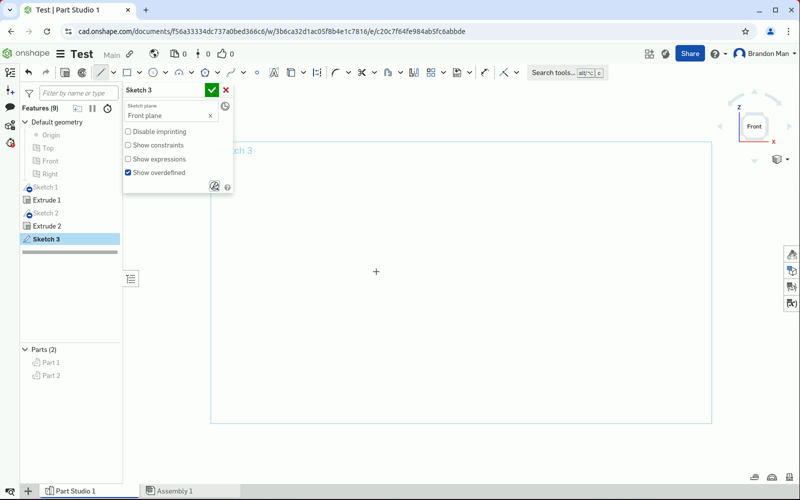
key_down(shift)
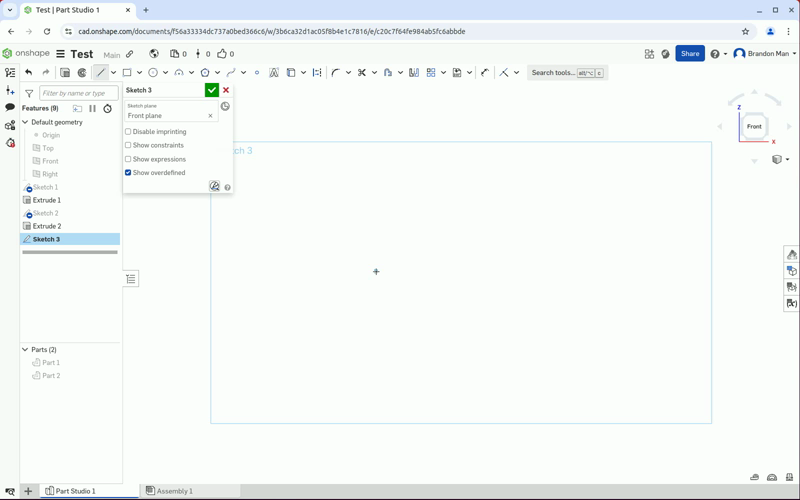
mouse_move(406, 271)
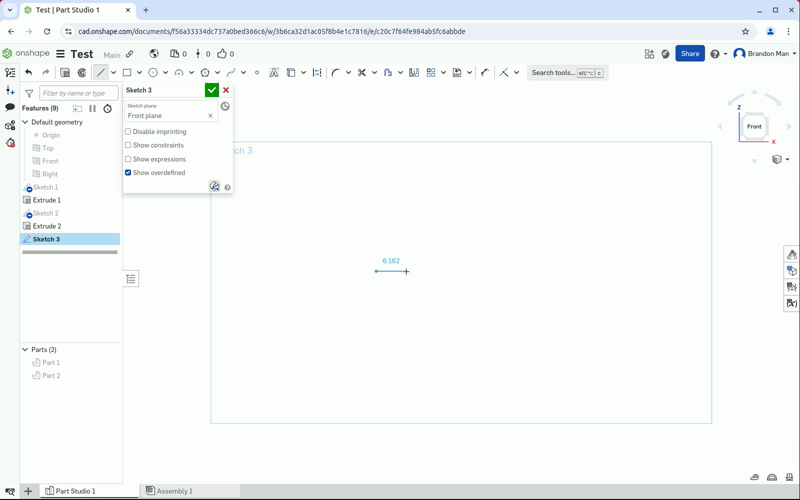
mouse_move(401, 271)
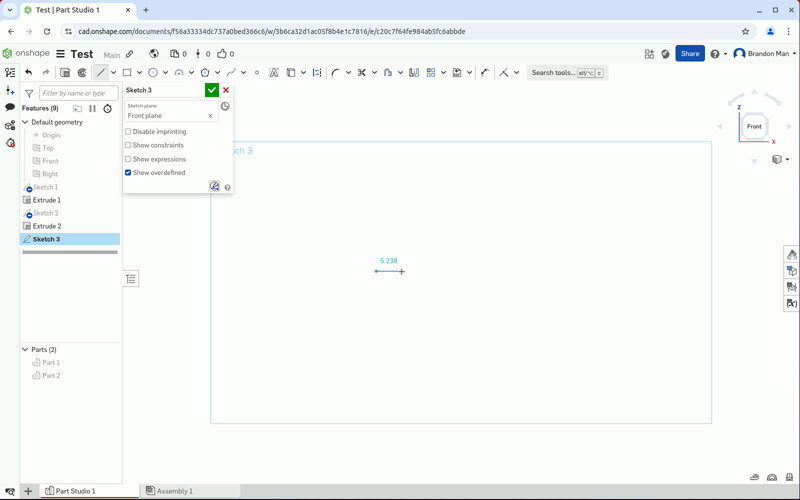
click(401, 271)
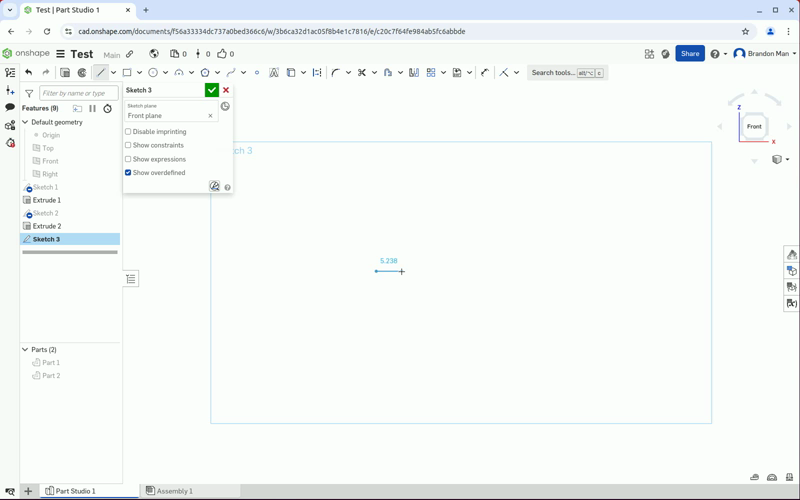
key_up(shift)
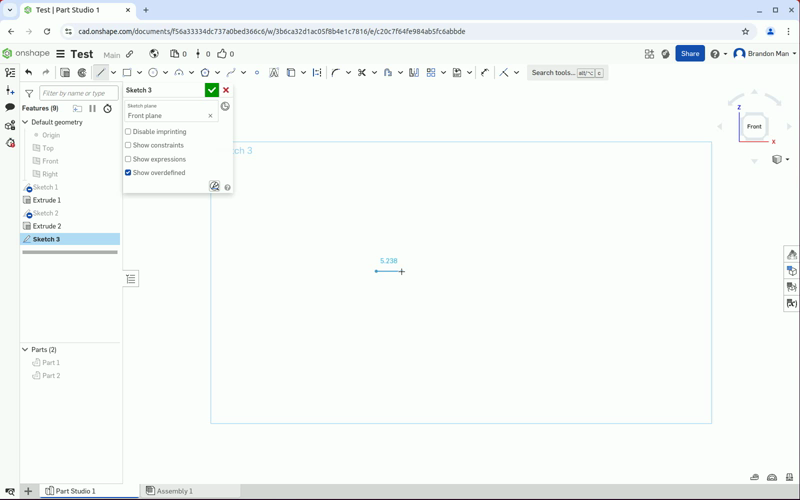
key_down(shift)
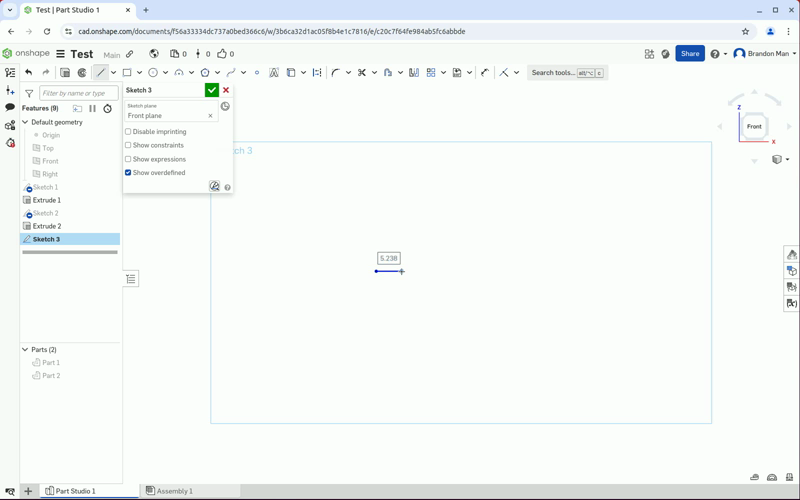
mouse_move(431, 271)
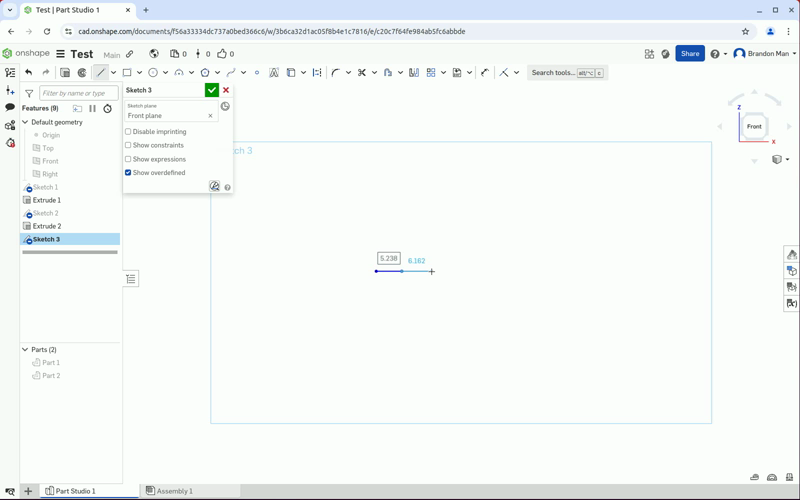
mouse_move(401, 247)
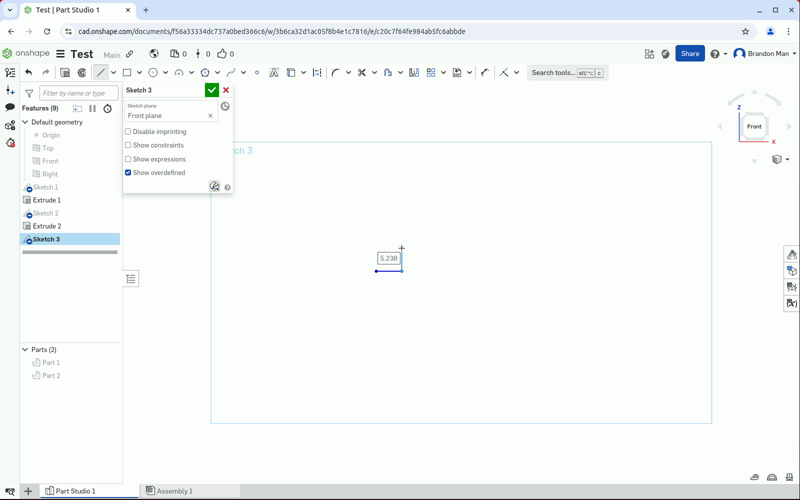
click(401, 247)
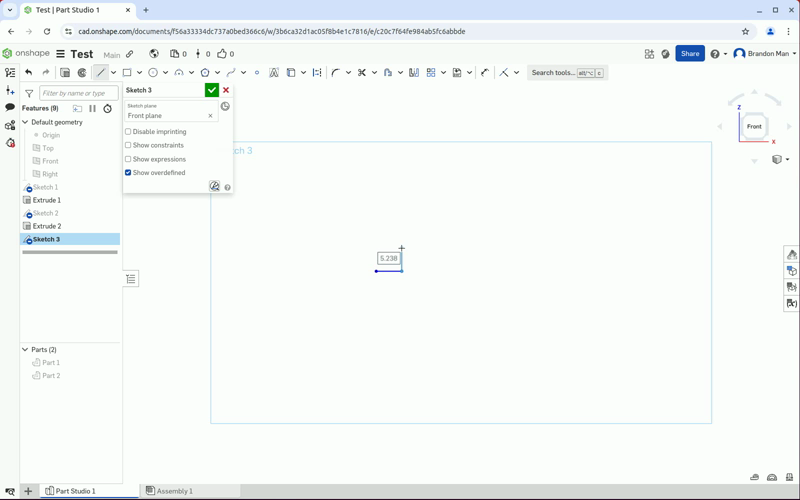
key_up(shift)
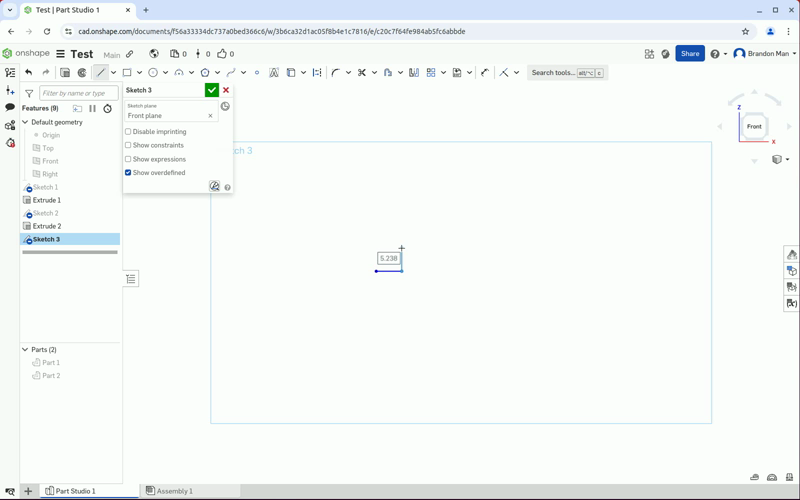
mouse_move(431, 247)
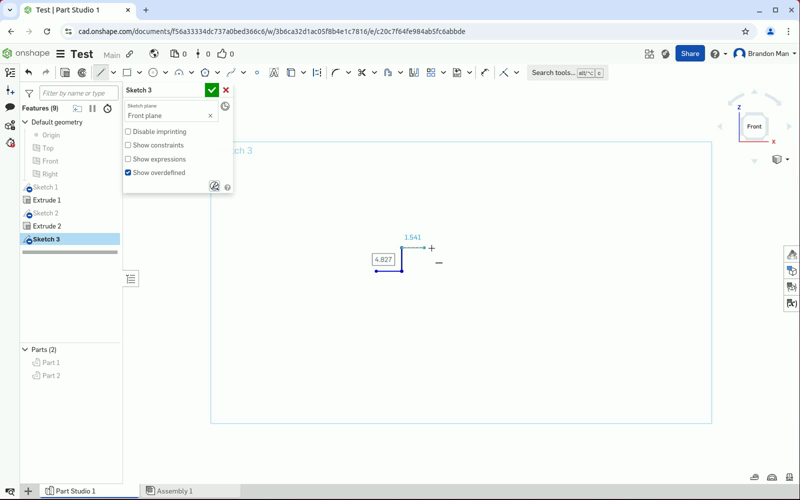
key_down(shift)
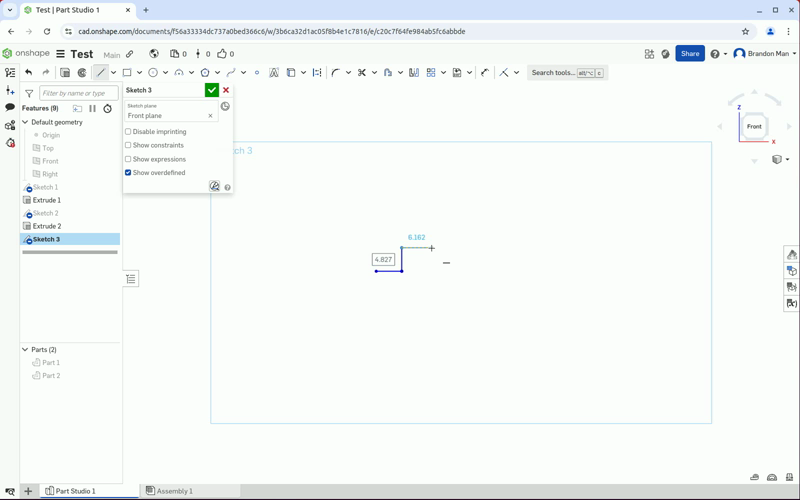
mouse_move(376, 271)
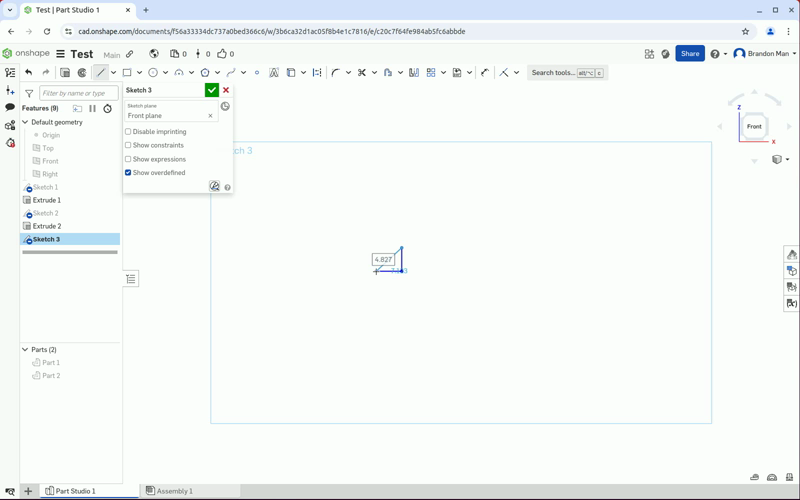
key_up(shift)
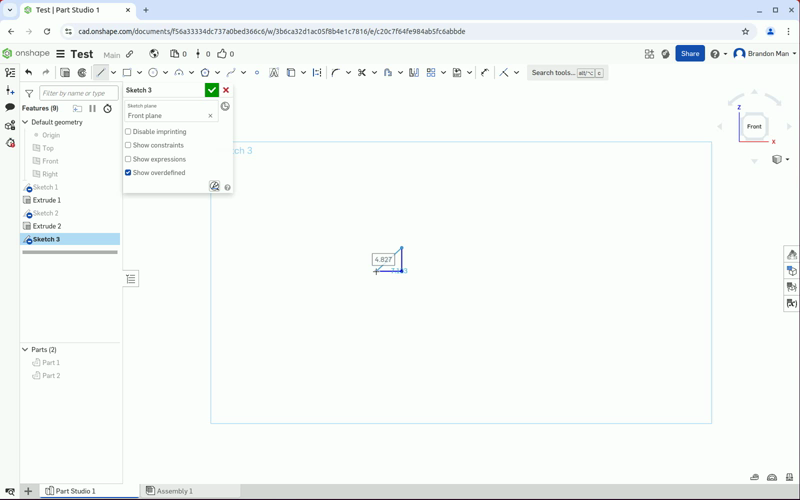
click(376, 271)
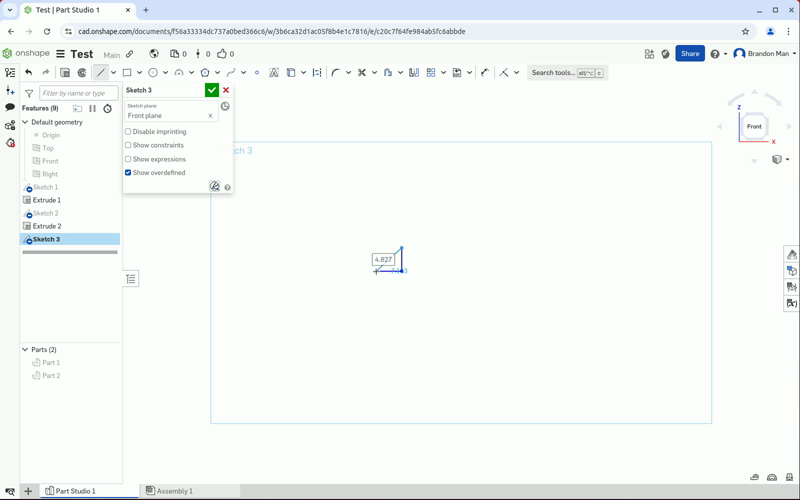
key(esc)
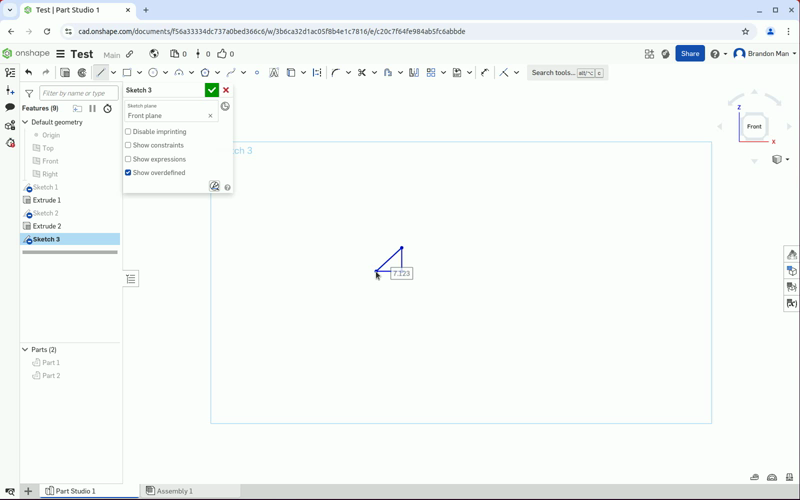
mouse_move(401, 262)
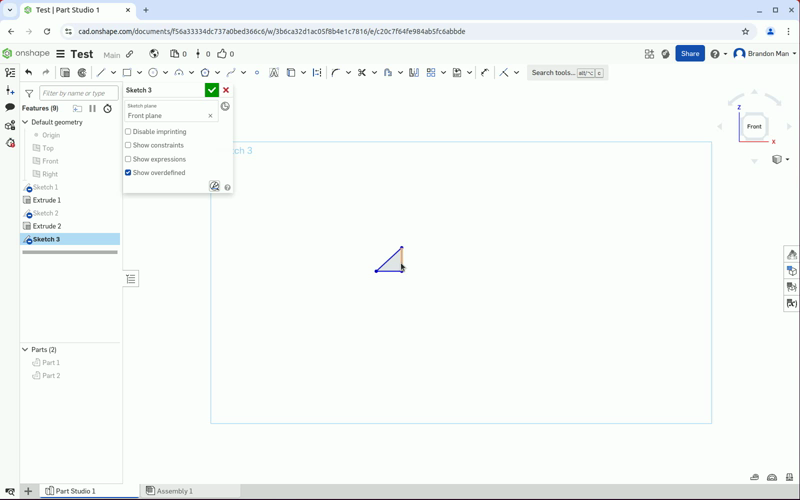
scroll(6)
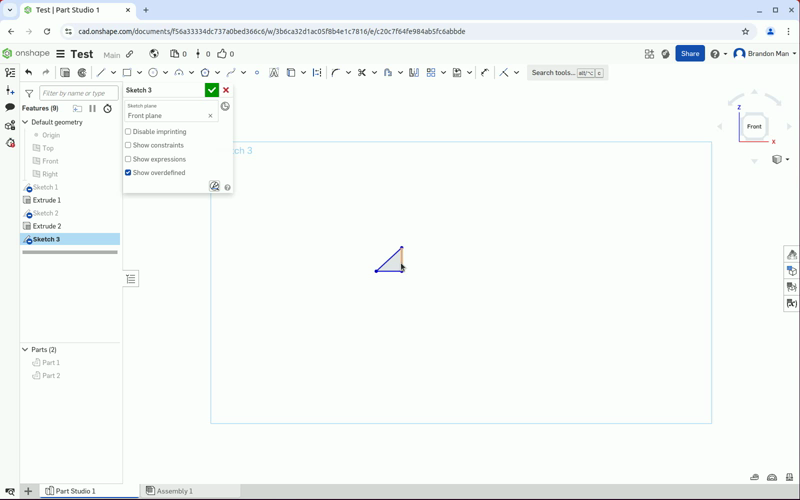
scroll(6)
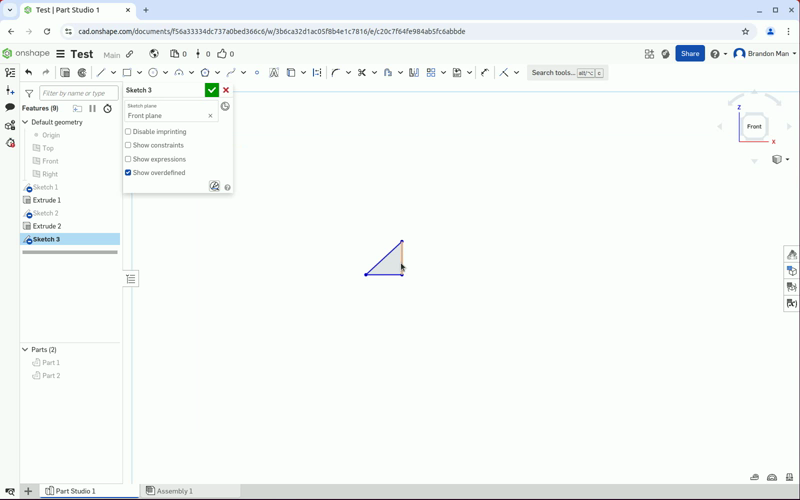
scroll(6)
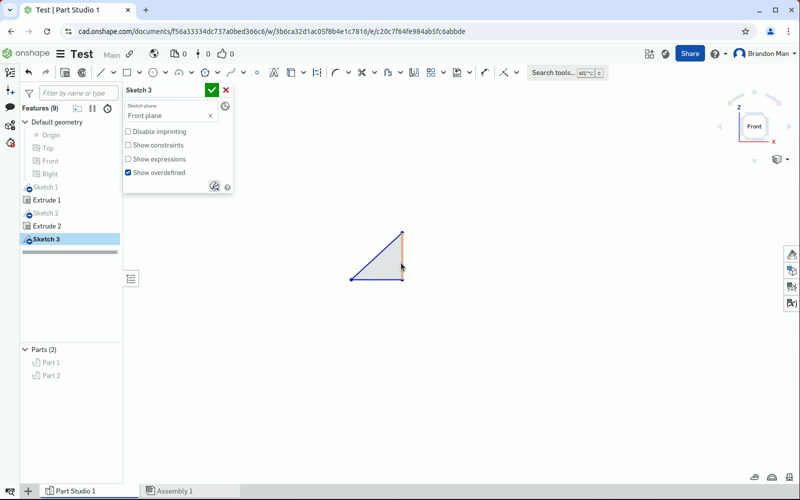
scroll(6)
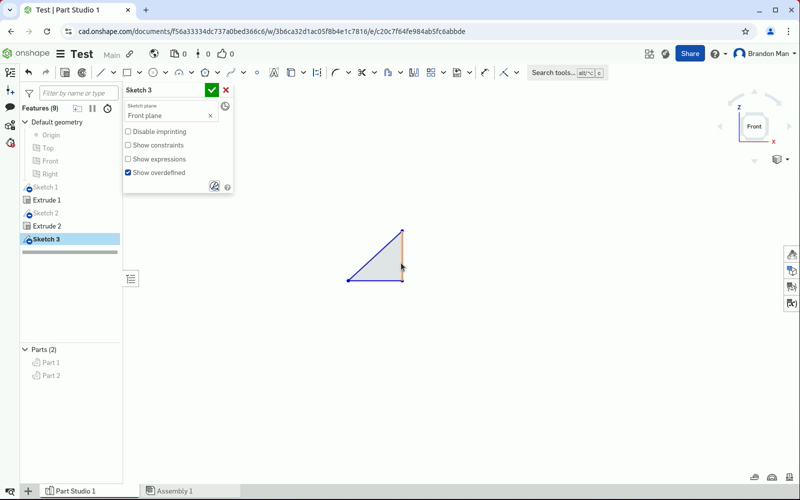
scroll(6)
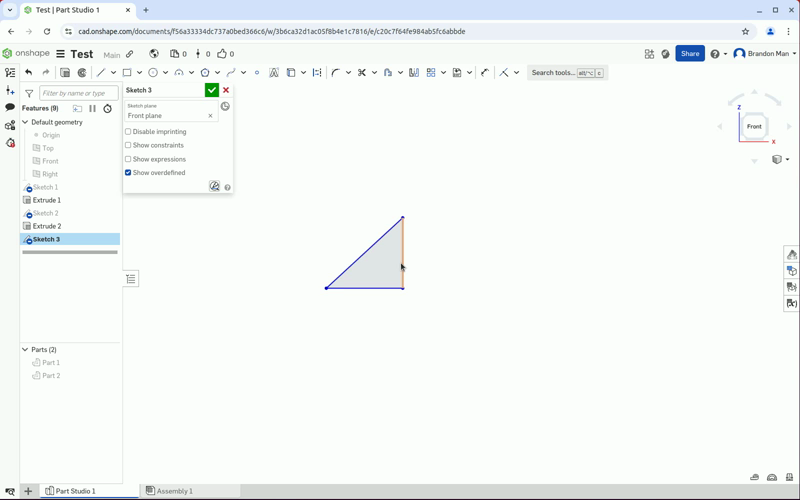
scroll(6)
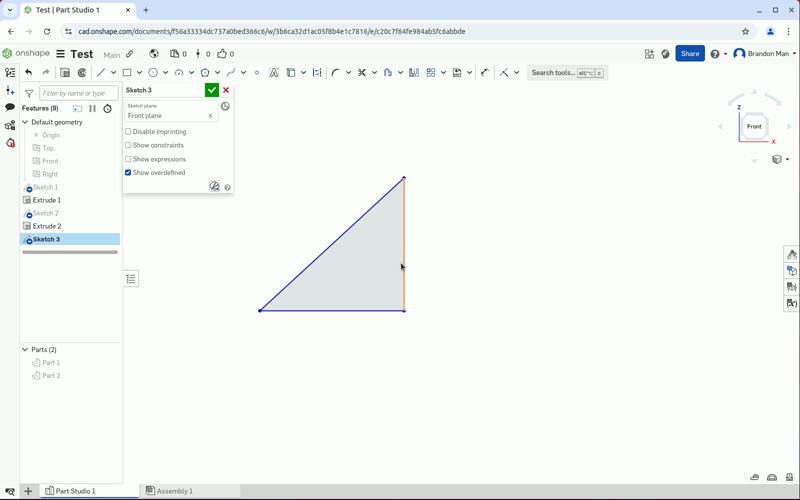
scroll(6)
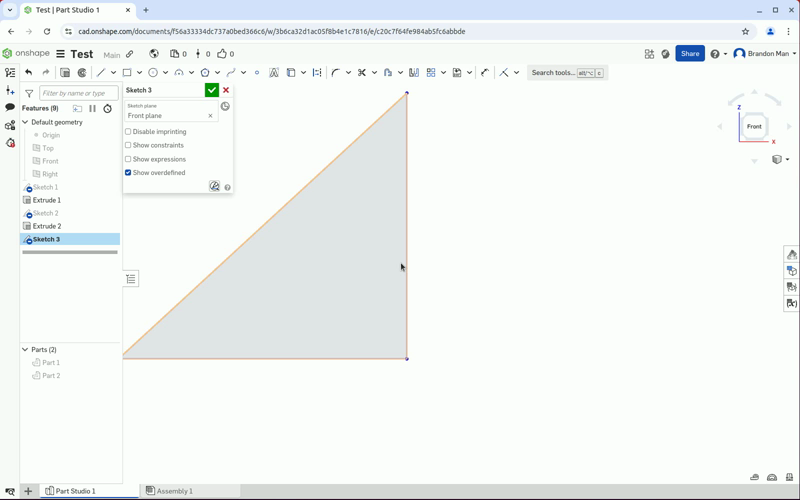
click(401, 262)
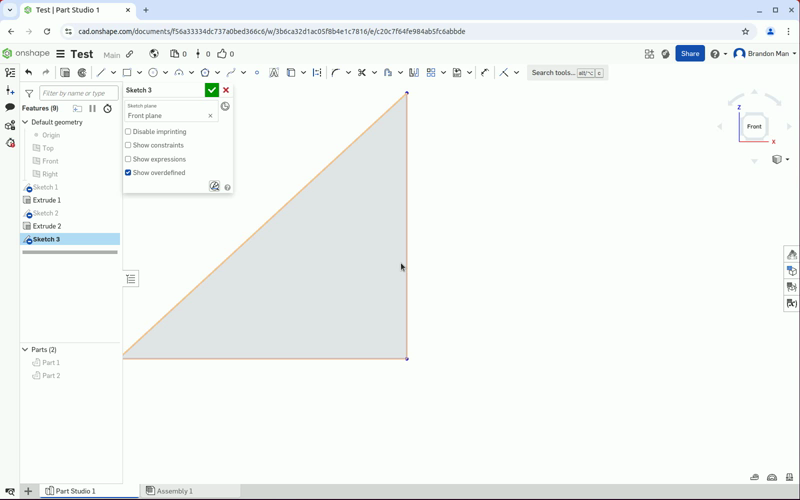
scroll(-6)
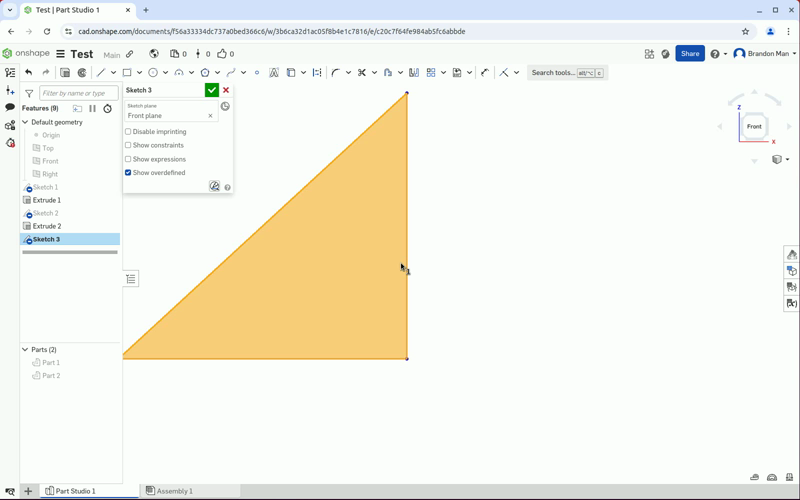
scroll(-6)
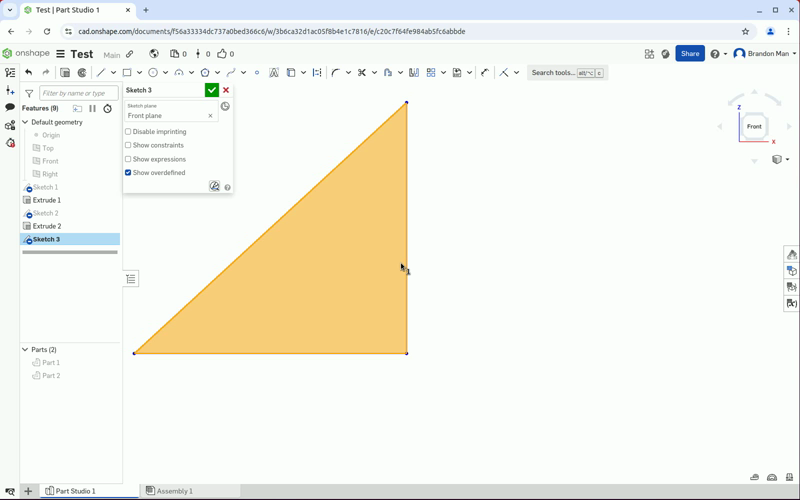
scroll(-6)
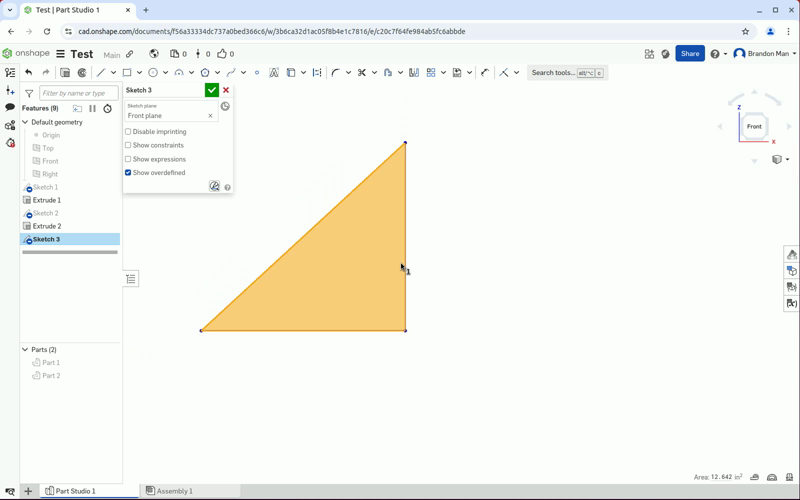
scroll(-6)
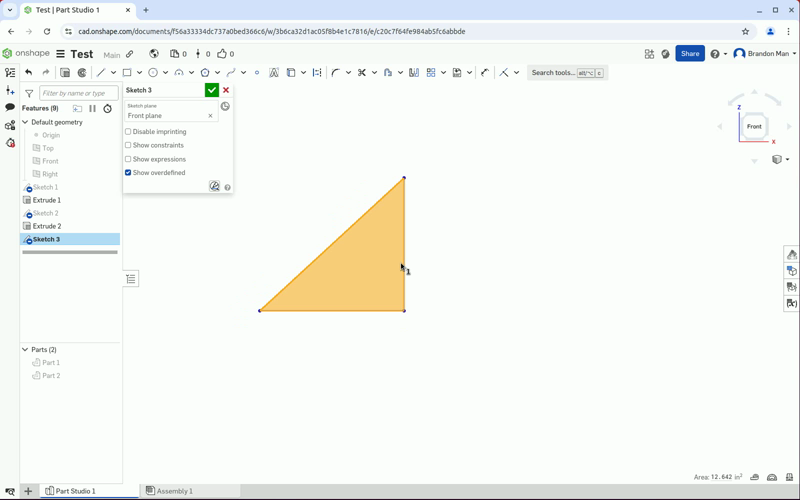
scroll(-6)
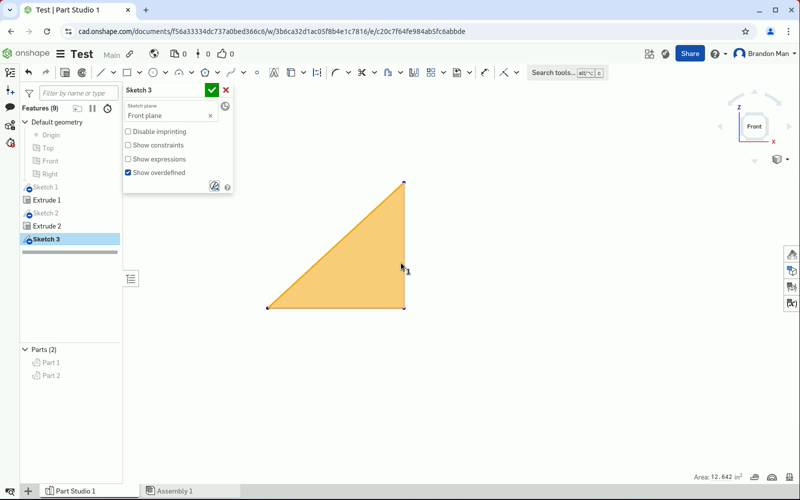
scroll(-6)
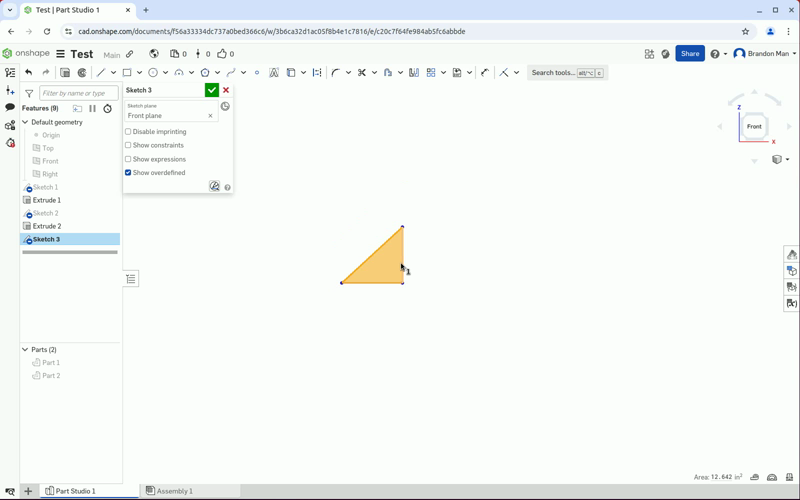
scroll(-6)
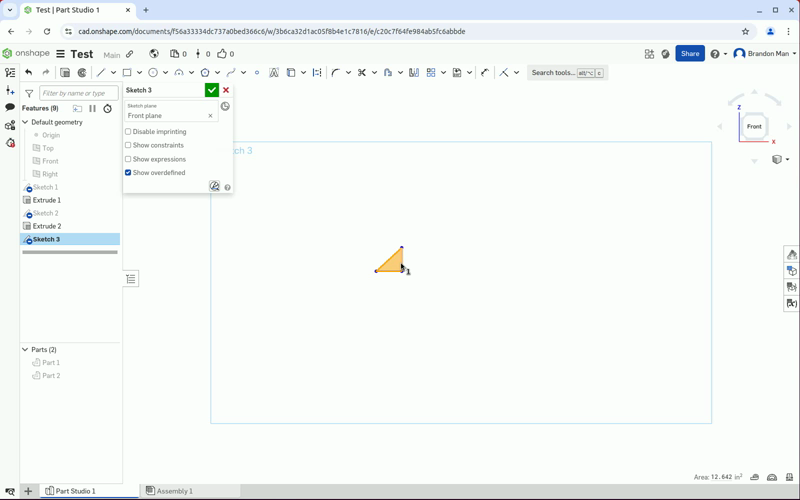
mouse_move(73, 352)
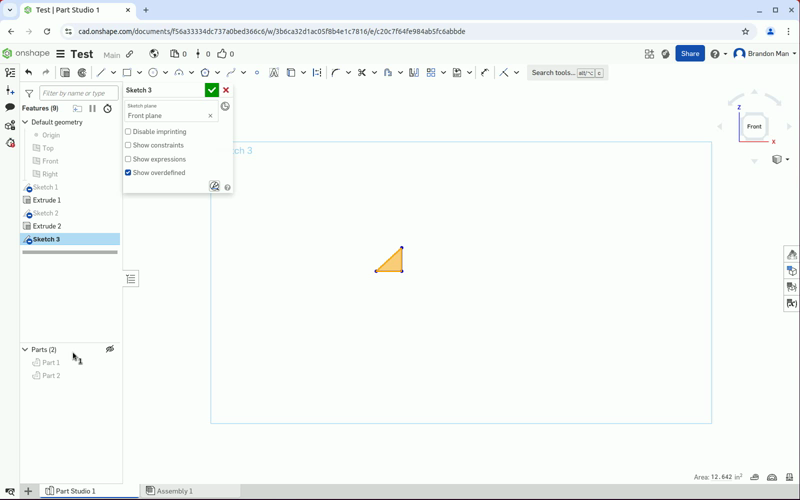
key(shift+y)
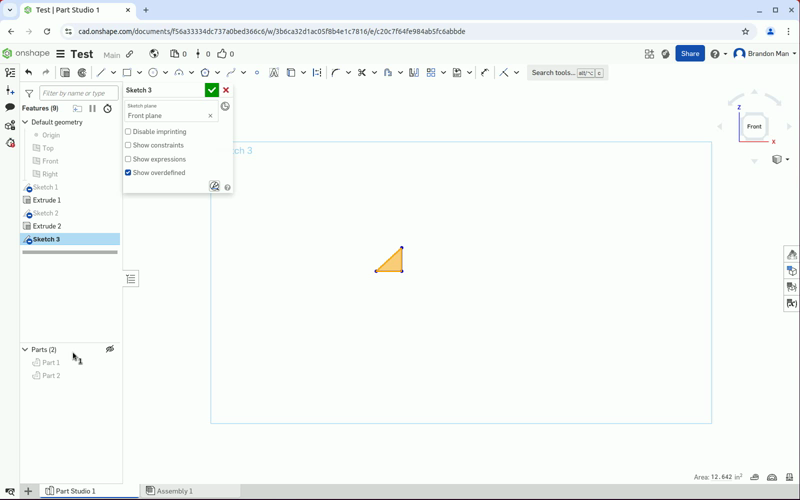
key(shift+e)
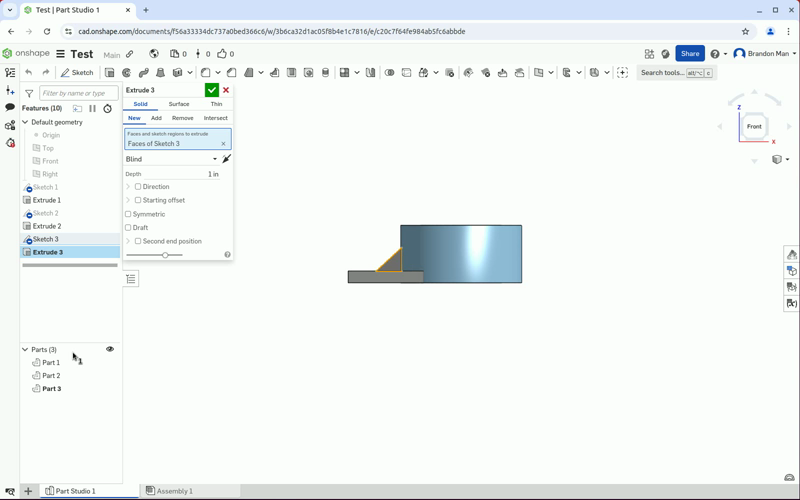
mouse_move(143, 106)
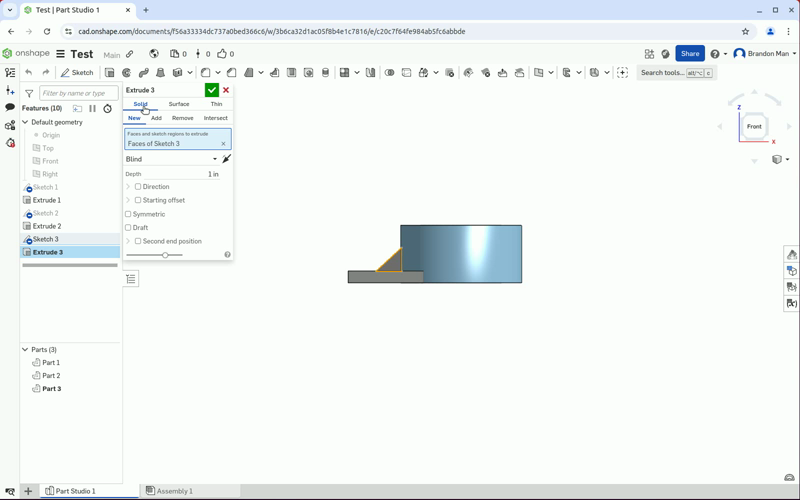
click(143, 106)
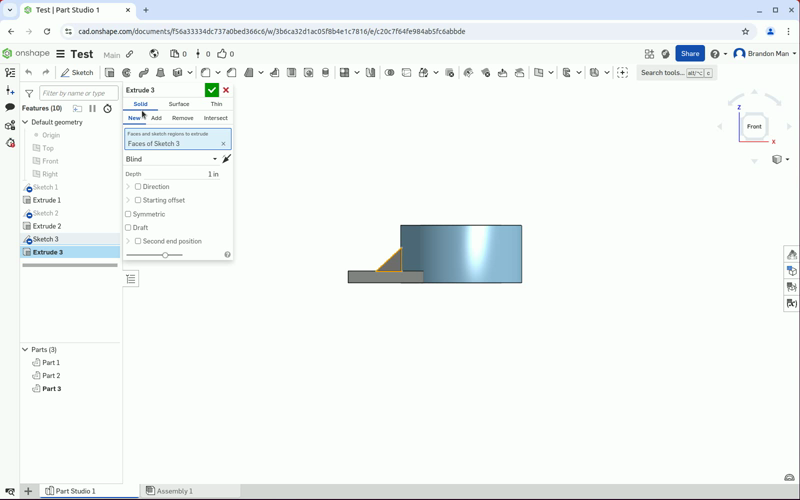
mouse_move(137, 120)
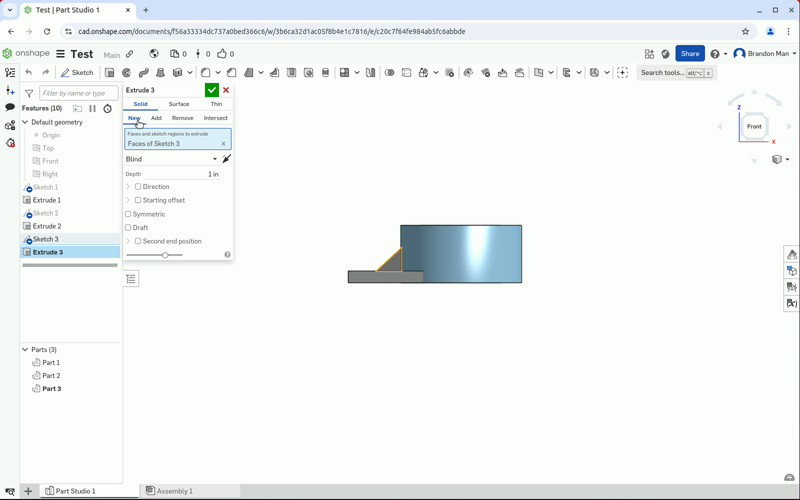
click(137, 120)
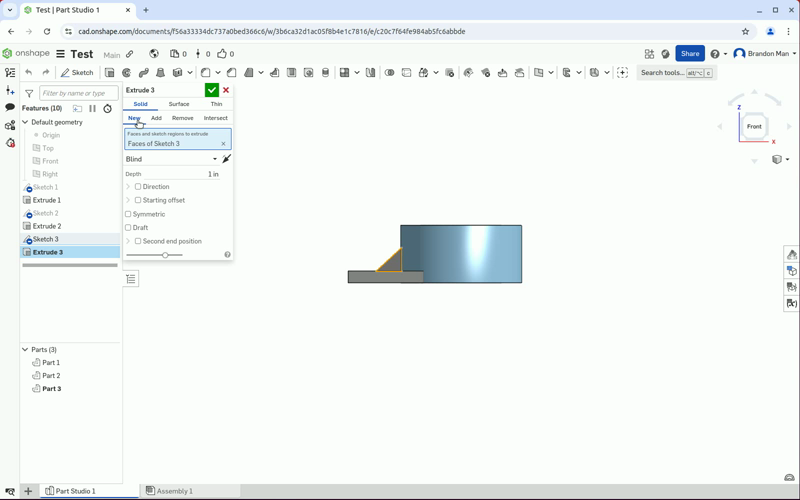
key(tab, 4)
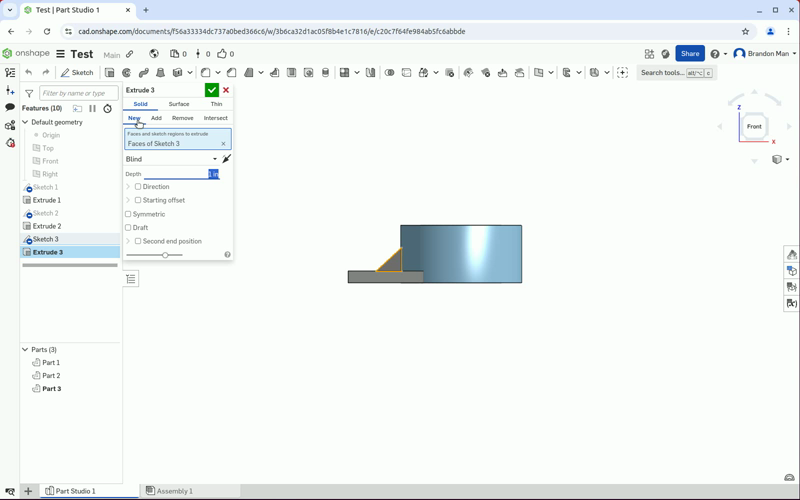
text(1.926)
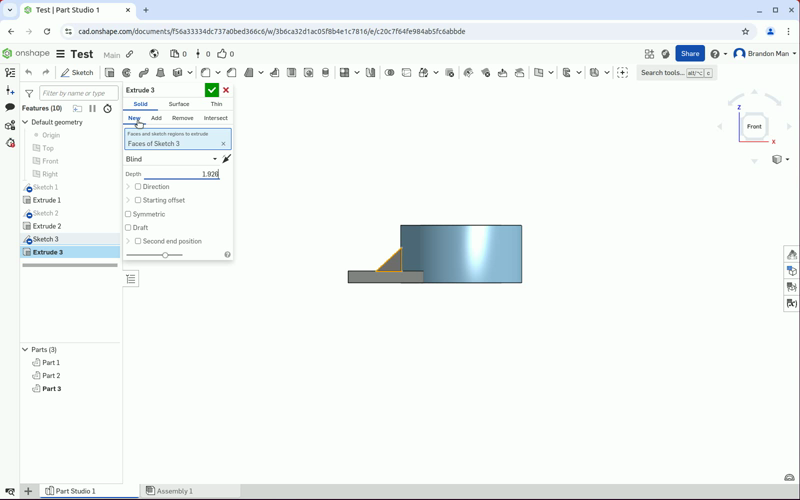
key(enter)
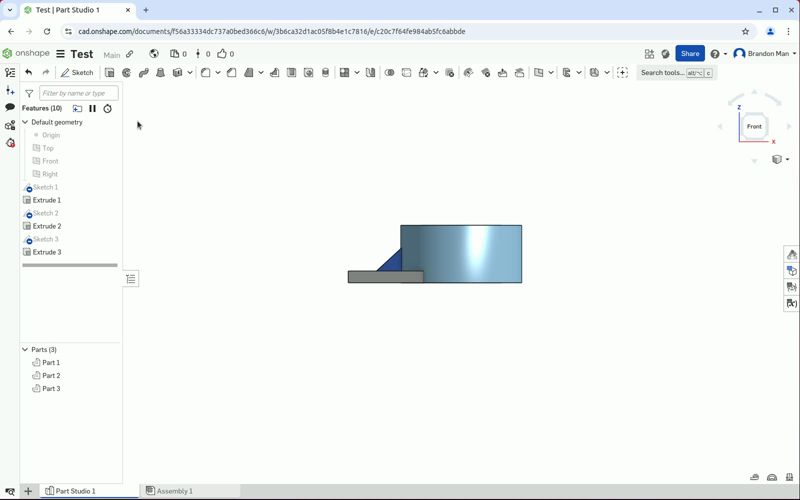
key(shift+h)
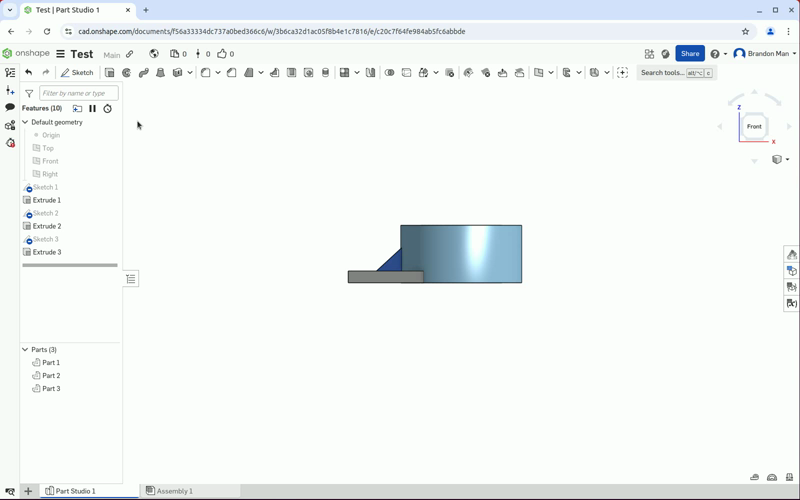
key(shift+h)
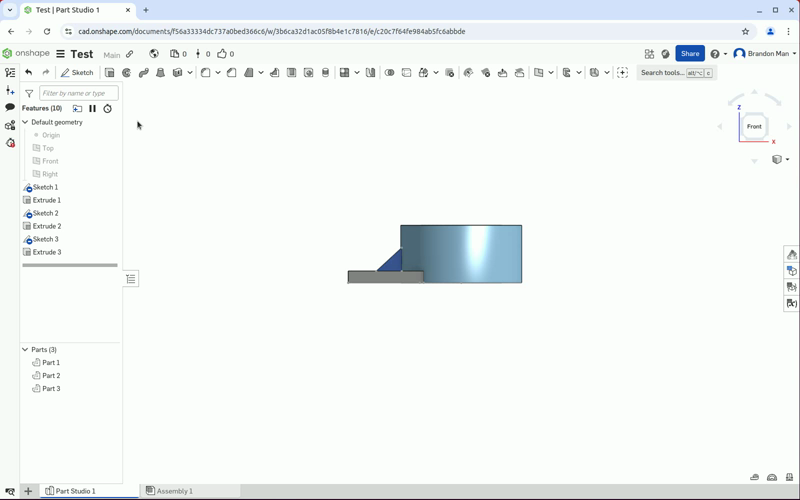
key(shift+7)
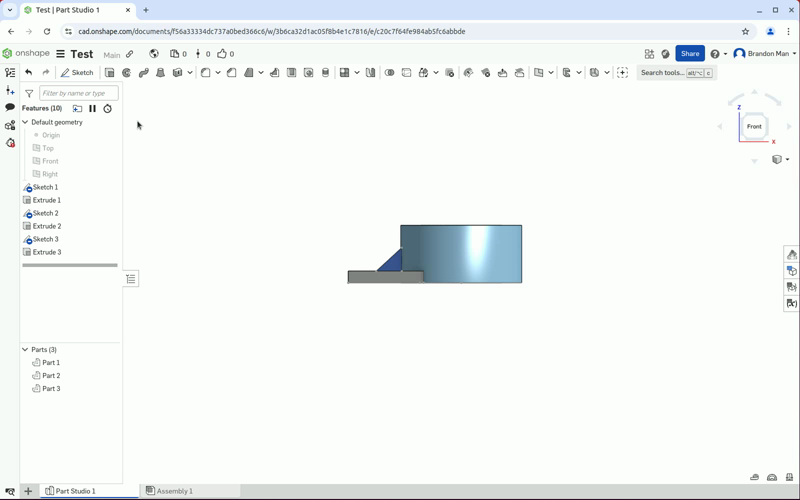
key(left, 2)
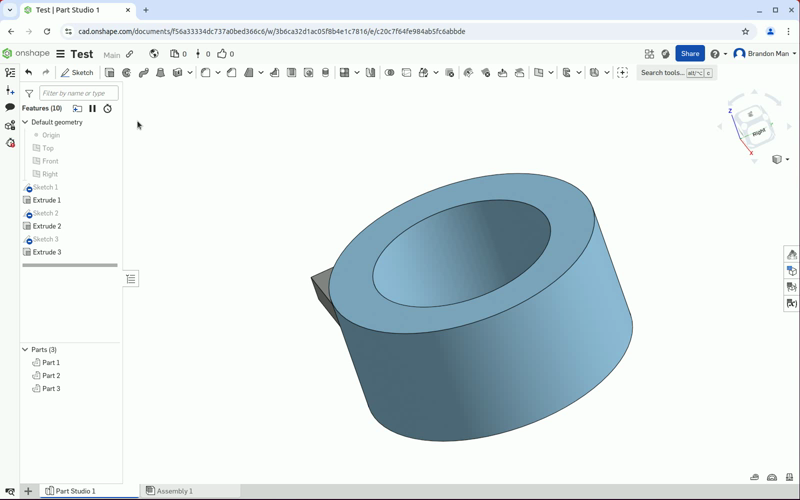
key(down, 2)
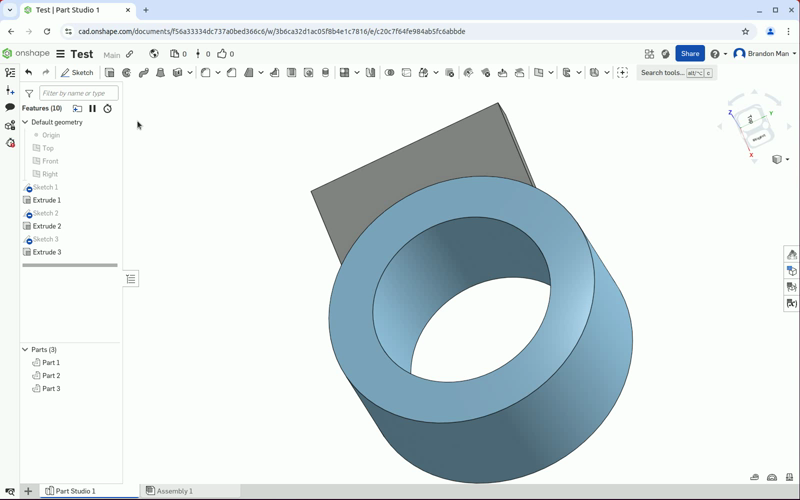
key(up, 2)
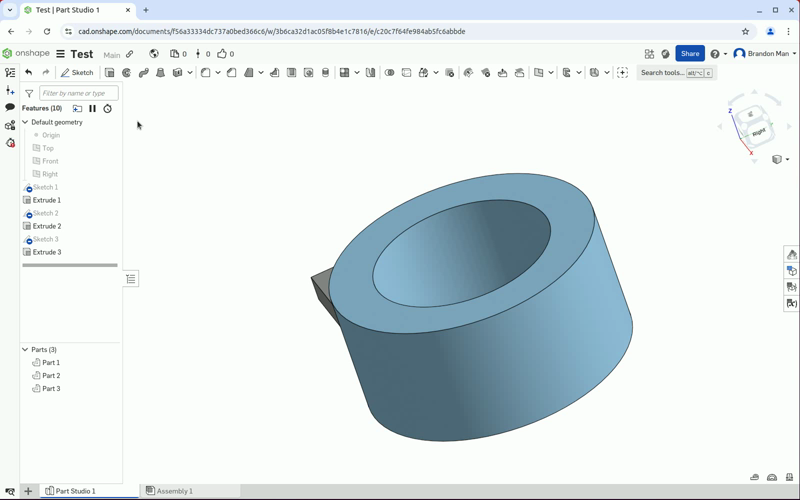
key(right, 2)
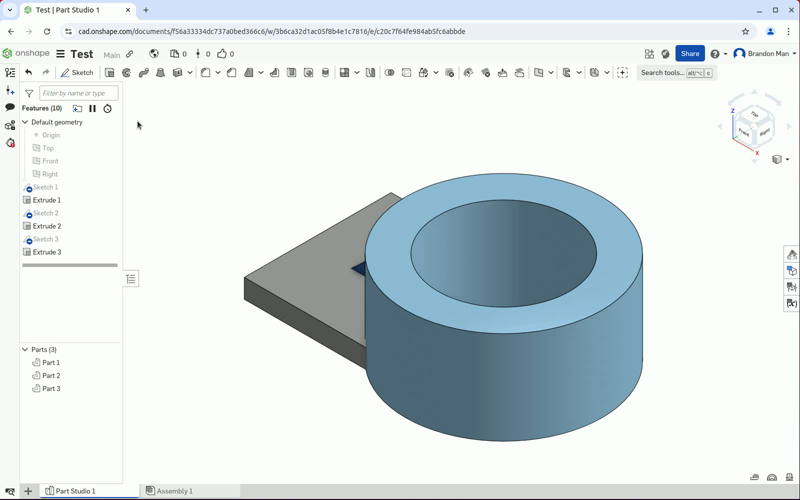
mouse_move(73, 189)
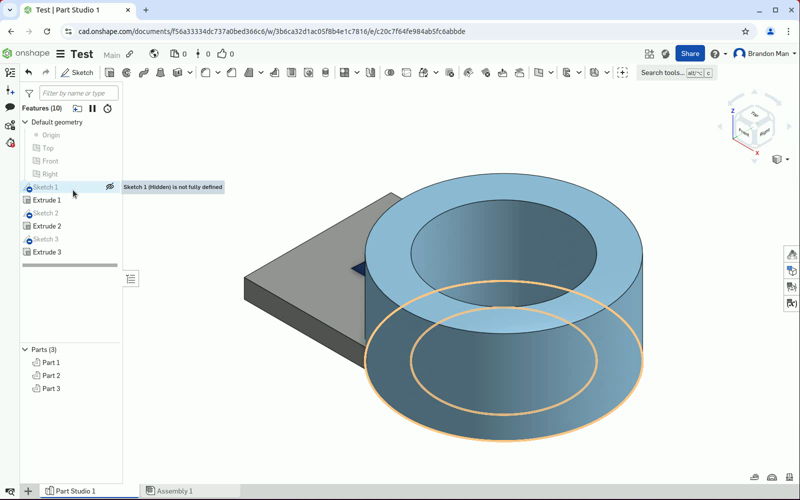
click(73, 189)